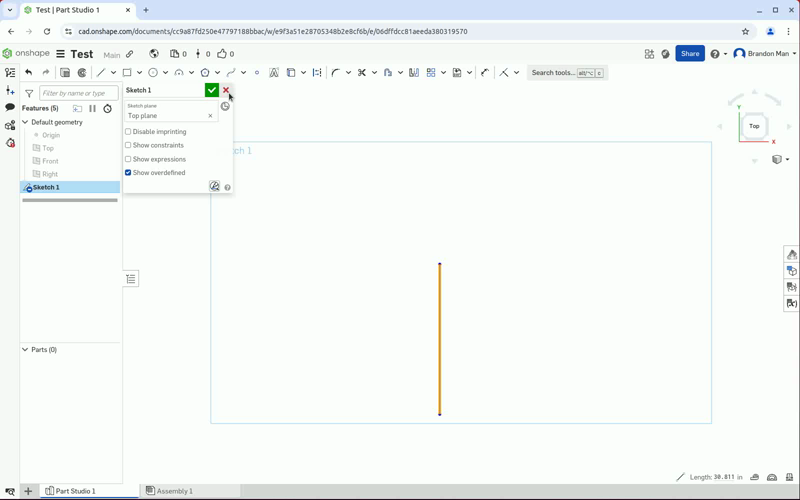
key(shift+h)
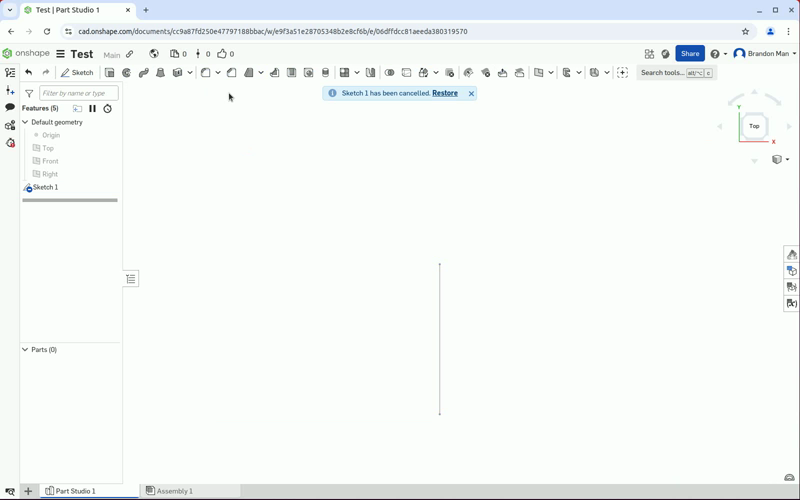
key(shift+s)
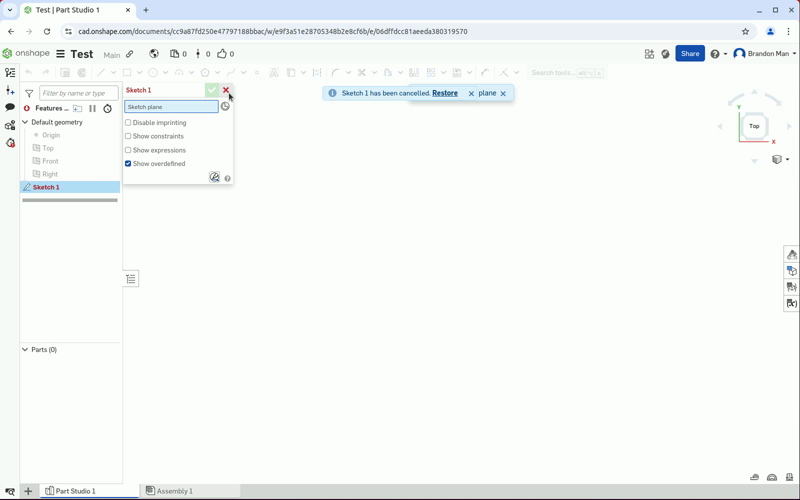
mouse_move(73, 150)
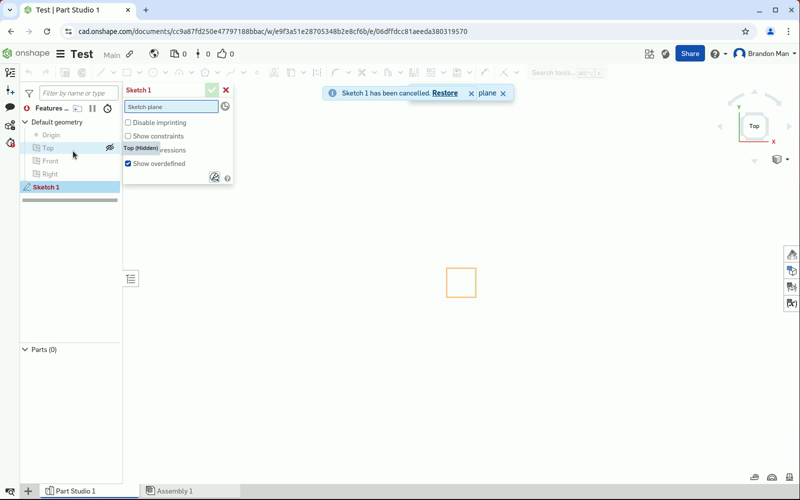
click(73, 150)
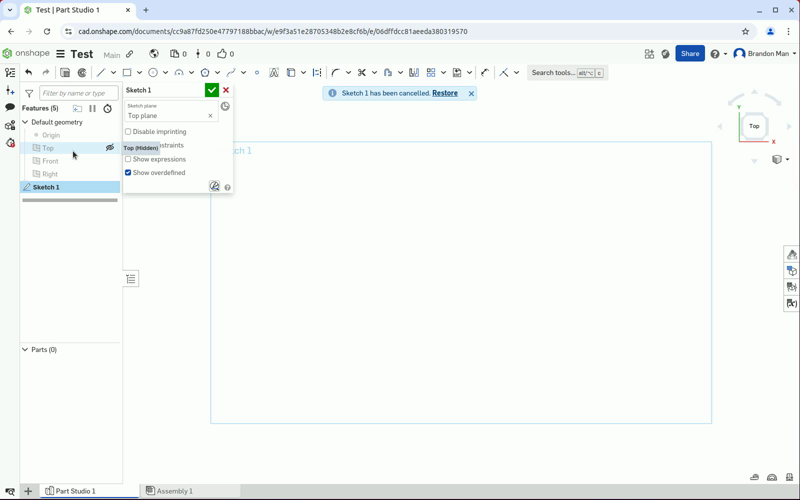
mouse_move(73, 352)
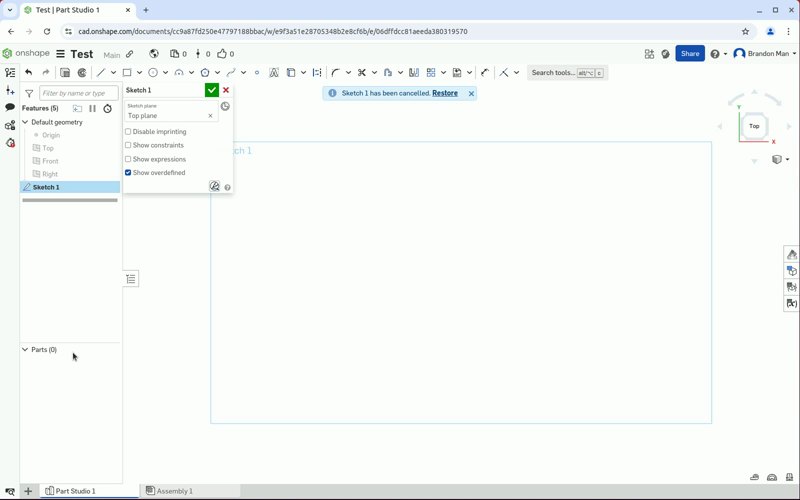
key(y)
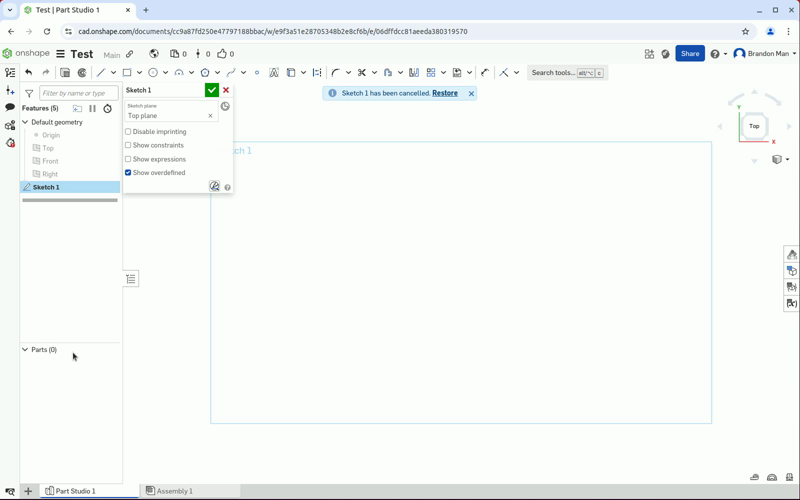
key(l)
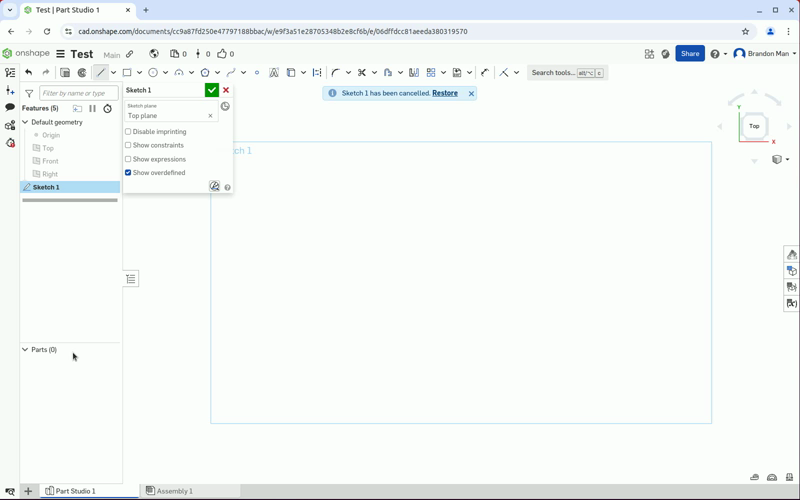
key_down(shift)
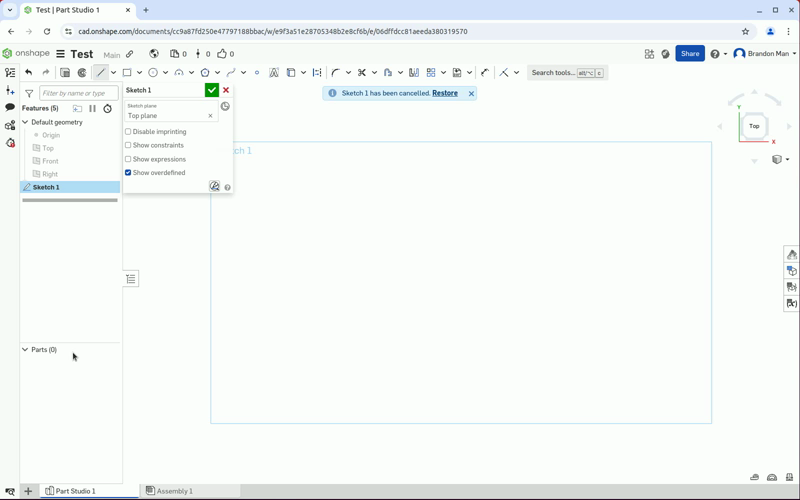
mouse_move(349, 282)
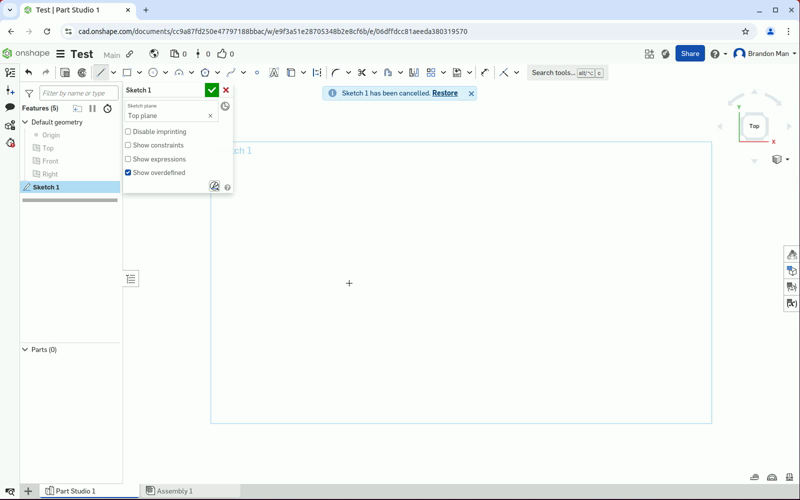
click(349, 282)
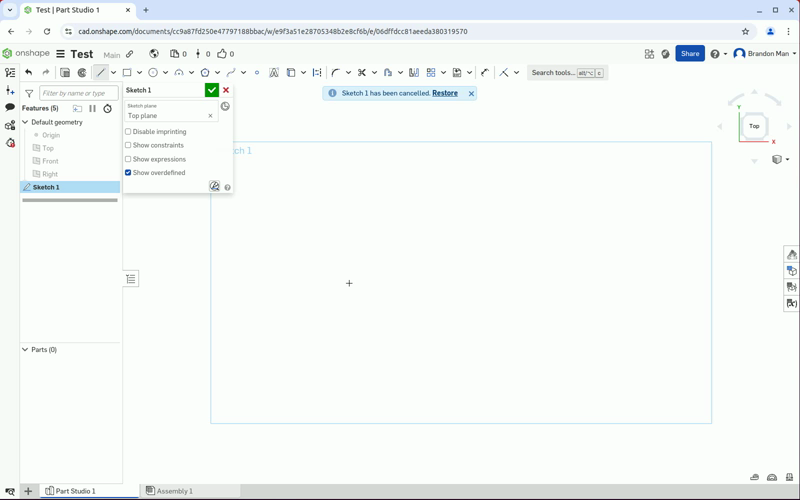
key_up(shift)
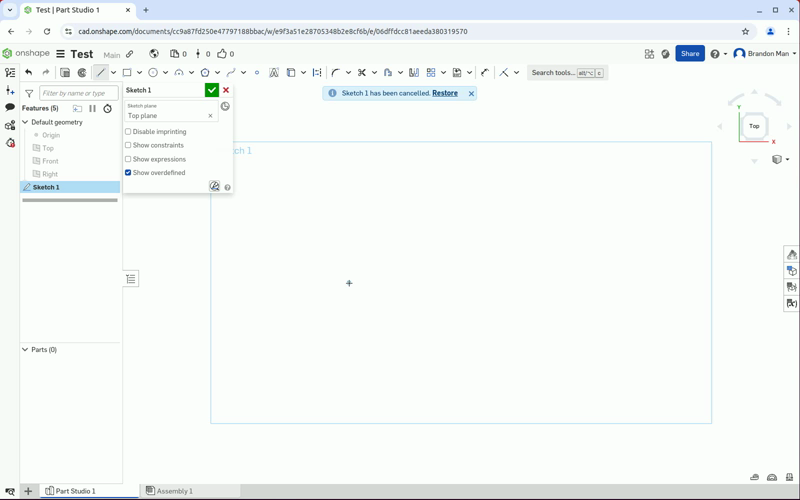
key_down(shift)
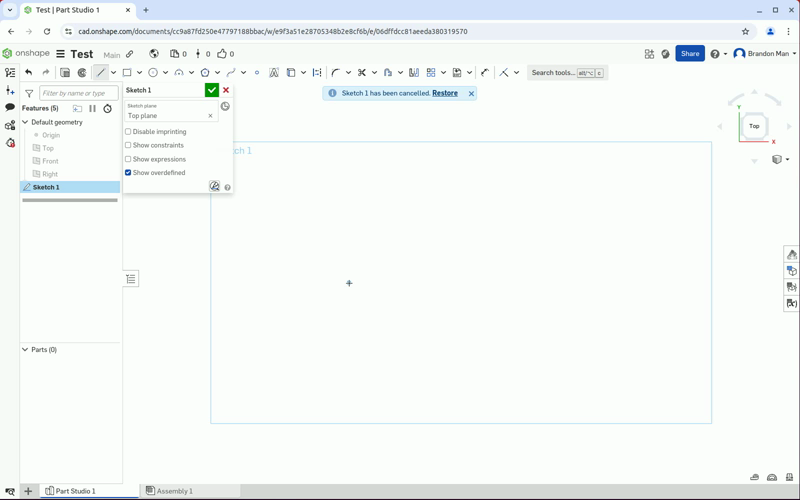
mouse_move(405, 378)
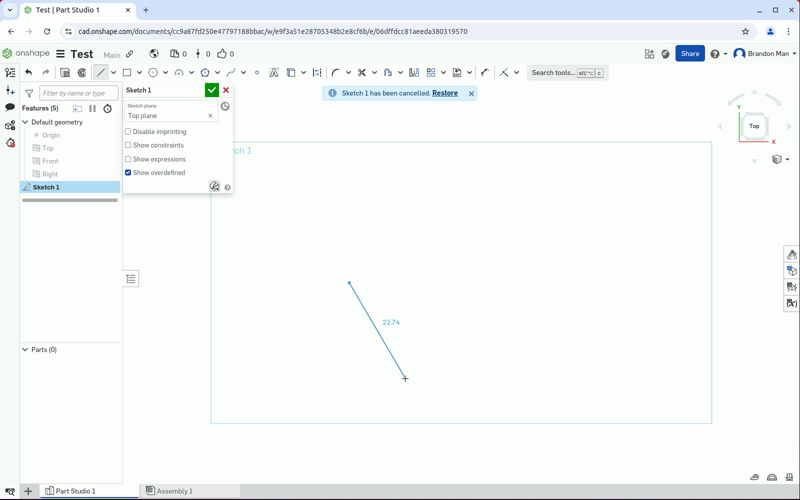
click(405, 378)
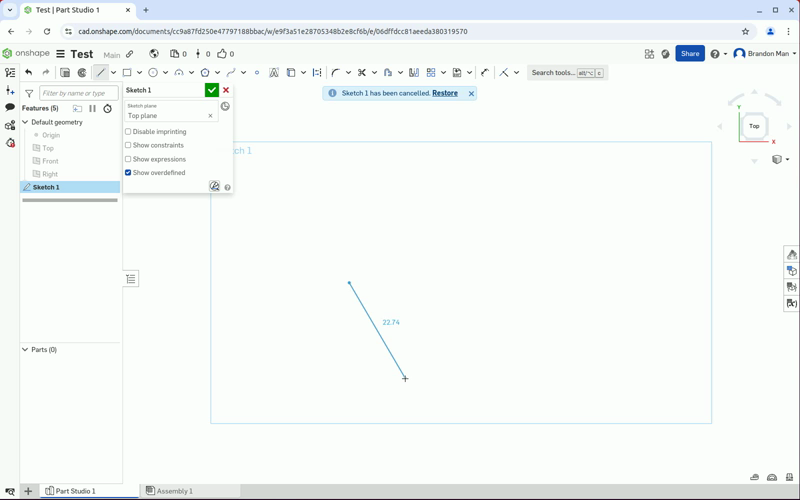
key_up(shift)
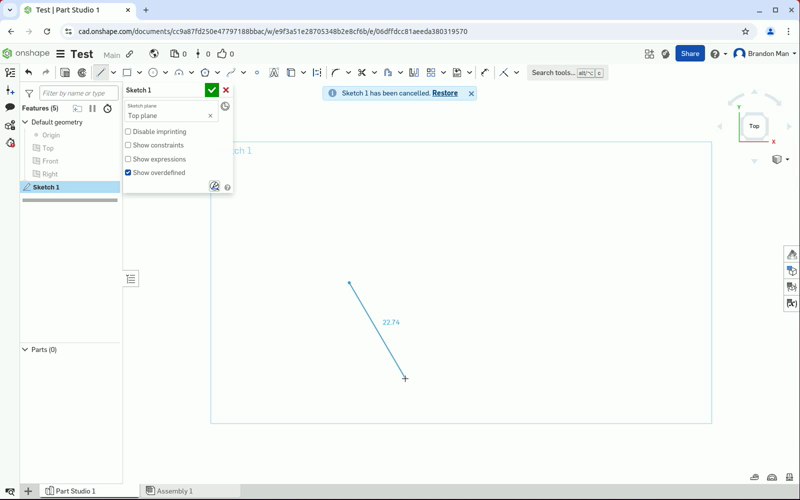
key_down(shift)
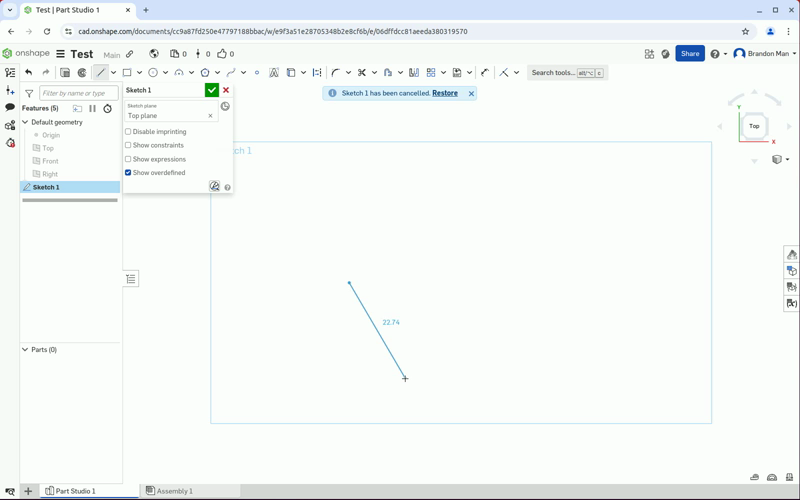
mouse_move(514, 378)
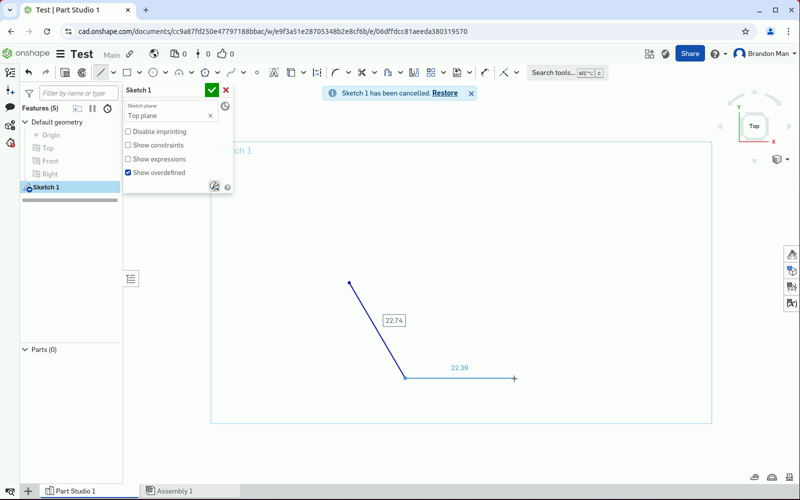
click(514, 378)
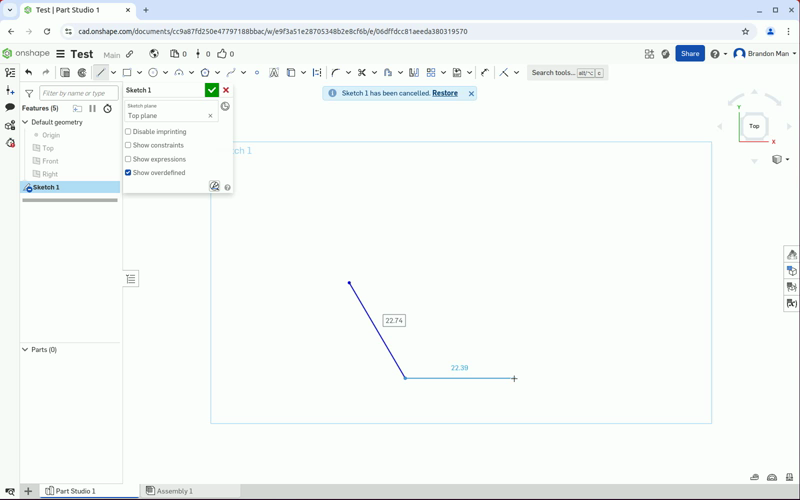
key_up(shift)
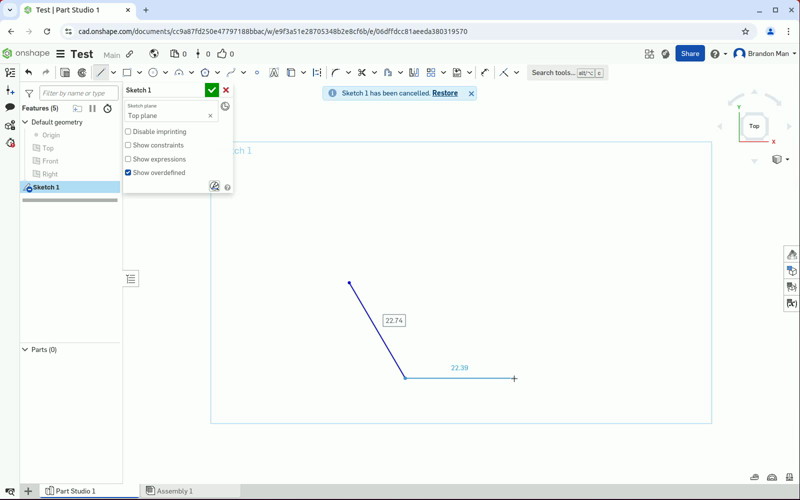
key_down(shift)
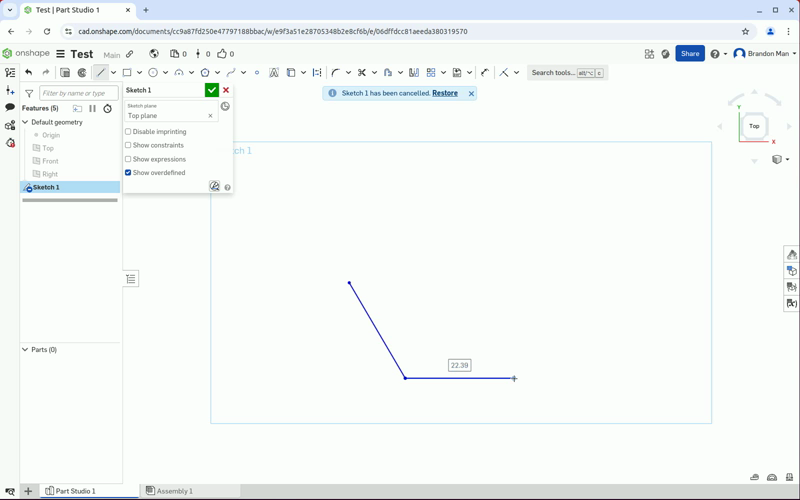
mouse_move(569, 282)
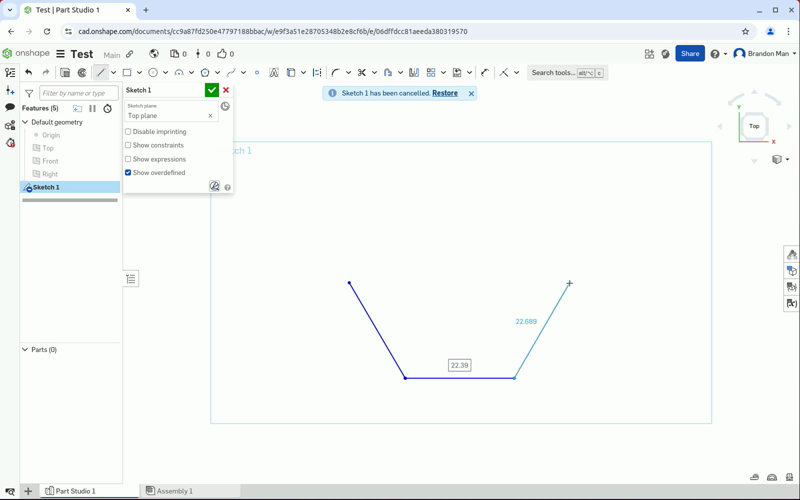
click(569, 282)
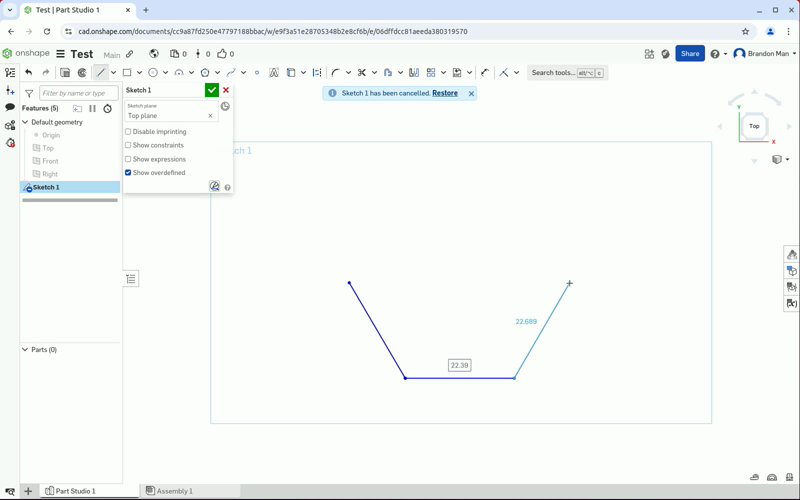
key_up(shift)
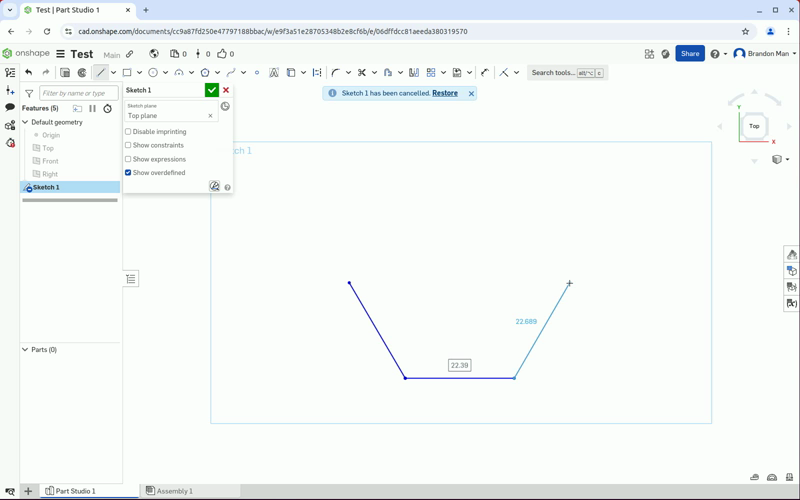
key_down(shift)
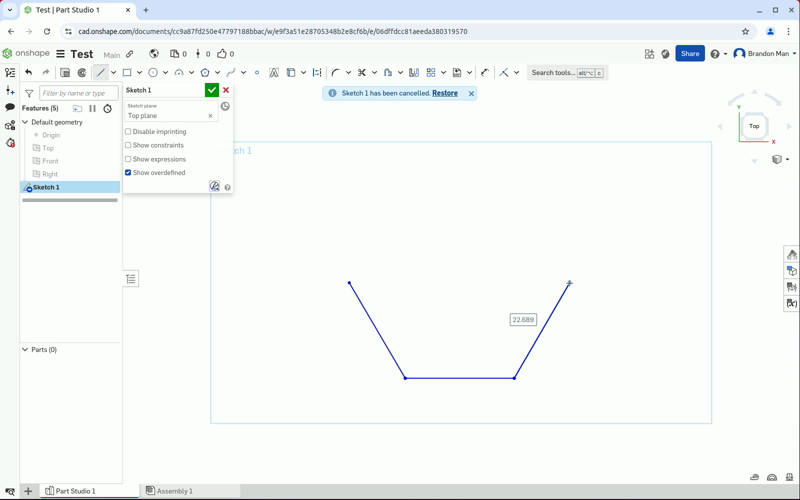
mouse_move(514, 187)
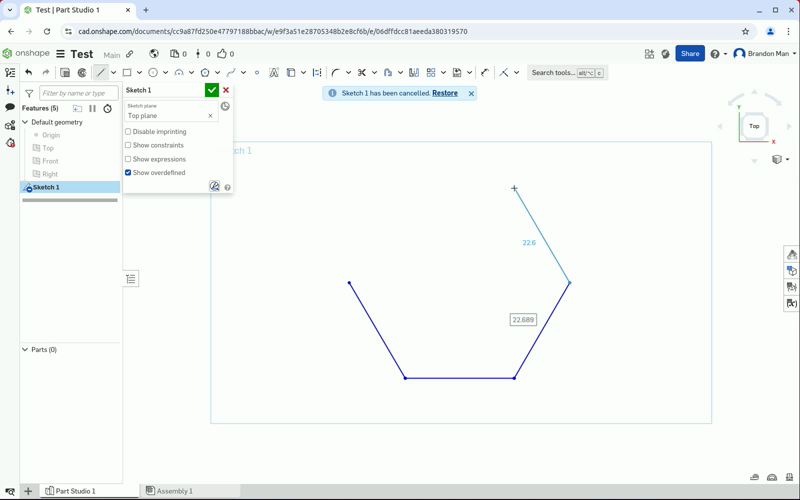
click(514, 187)
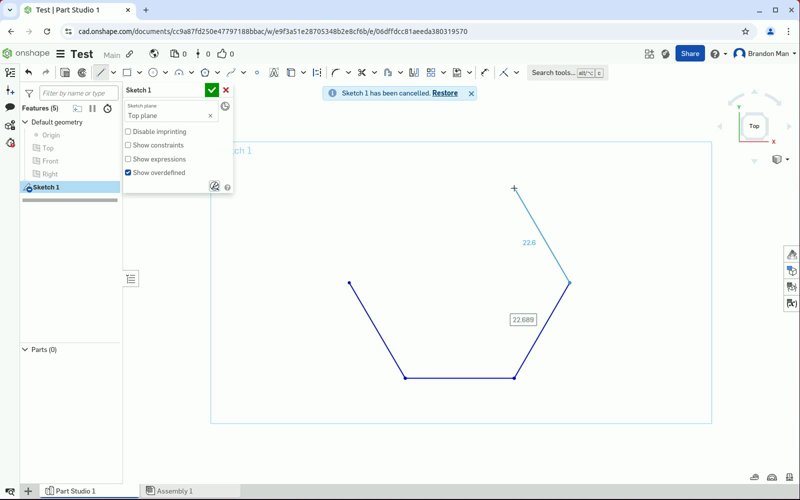
key_up(shift)
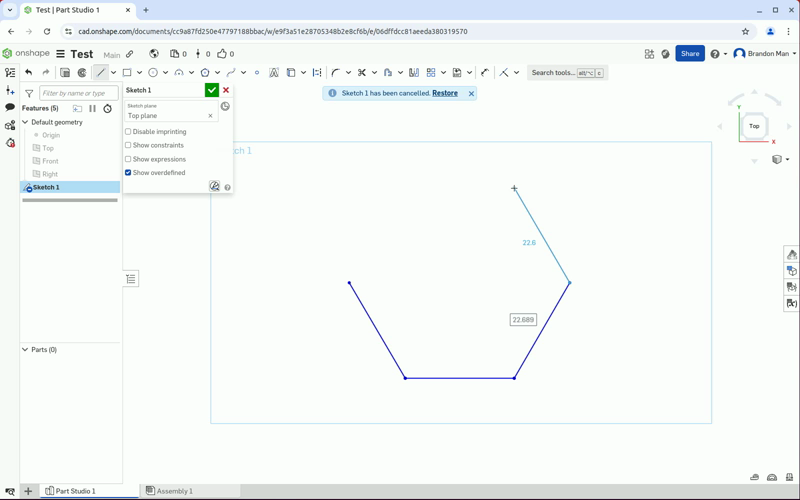
key_down(shift)
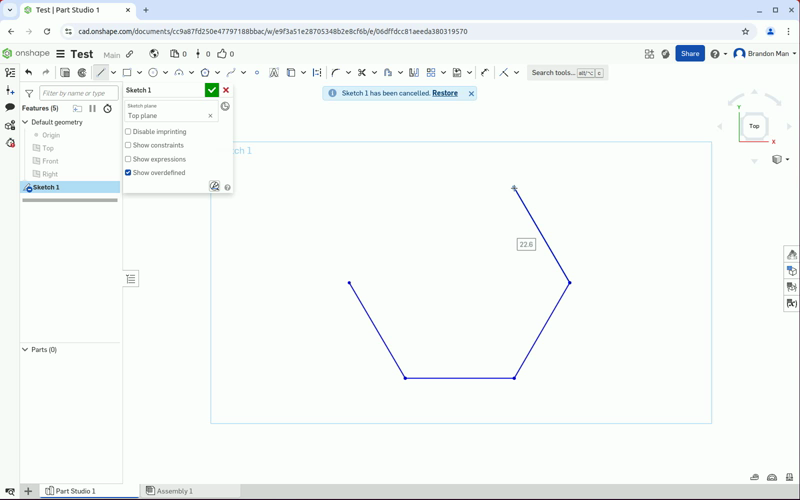
mouse_move(405, 187)
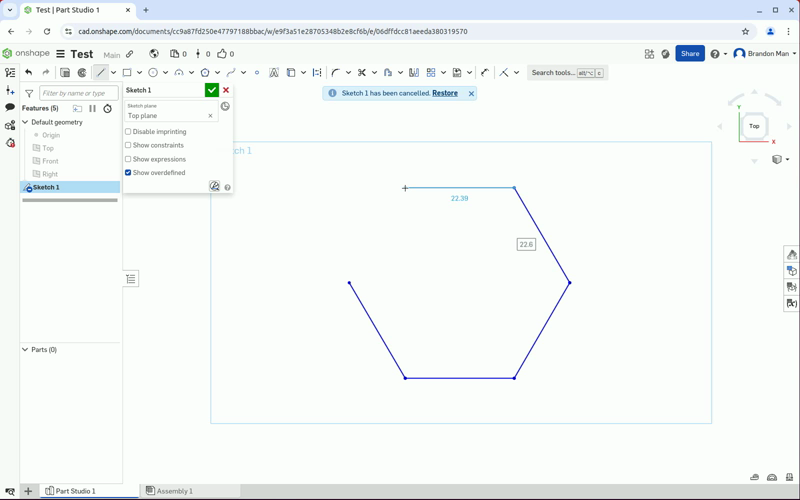
click(405, 187)
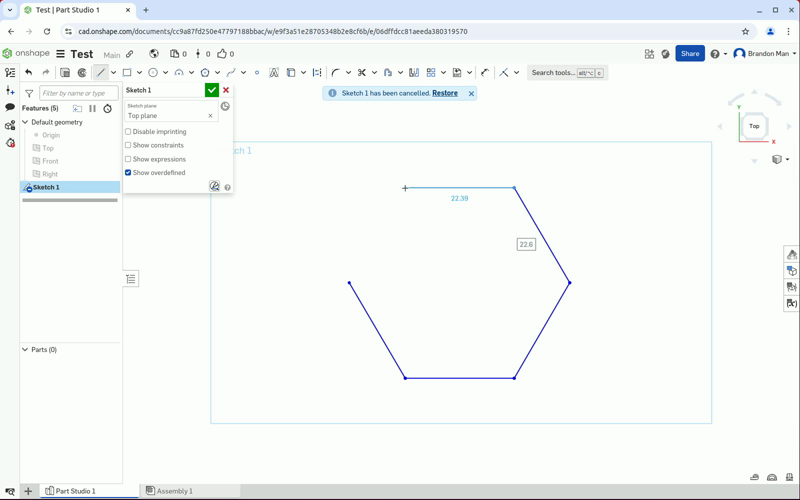
key_up(shift)
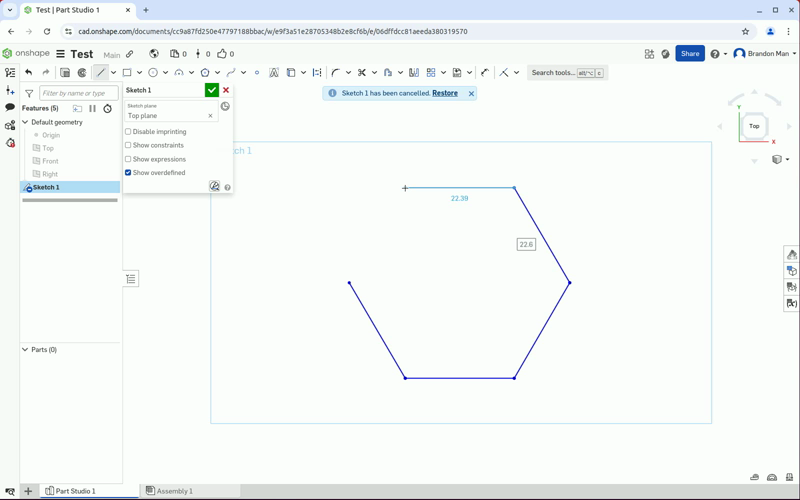
key_down(shift)
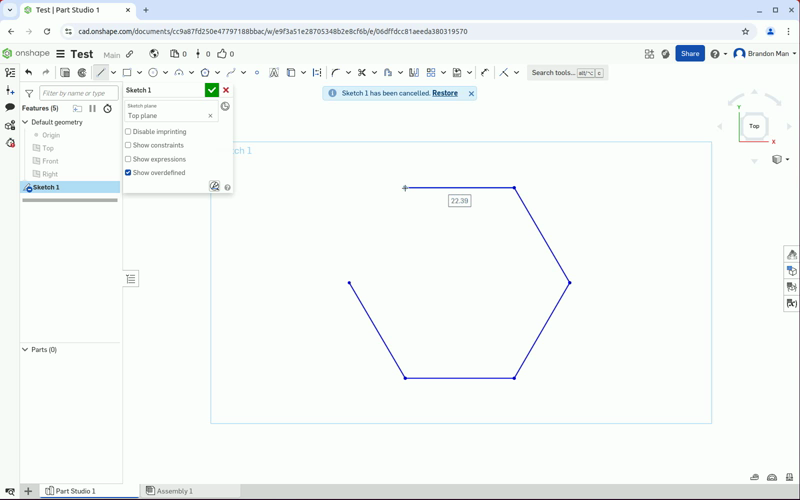
mouse_move(349, 282)
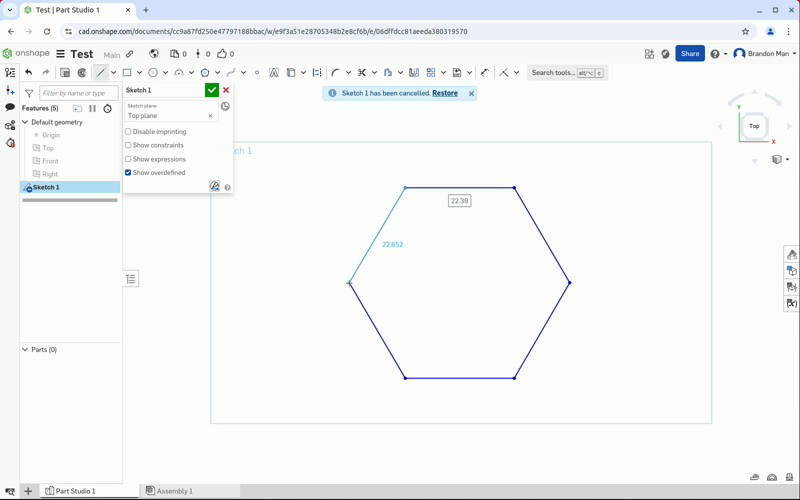
key_up(shift)
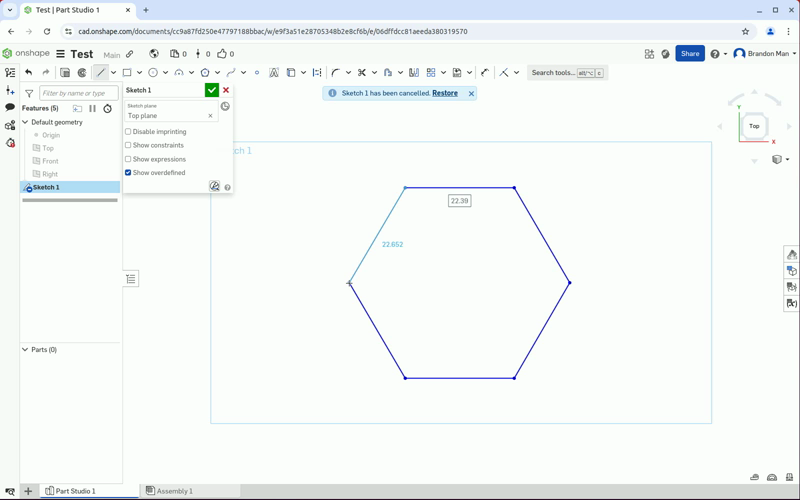
click(349, 282)
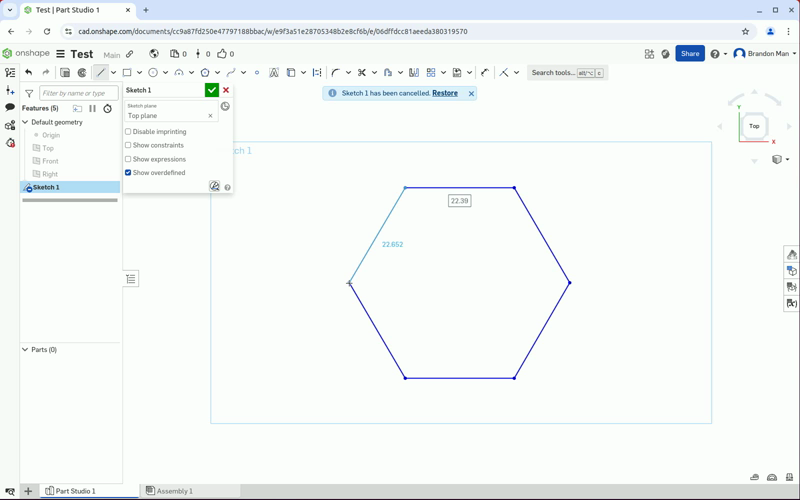
key(esc)
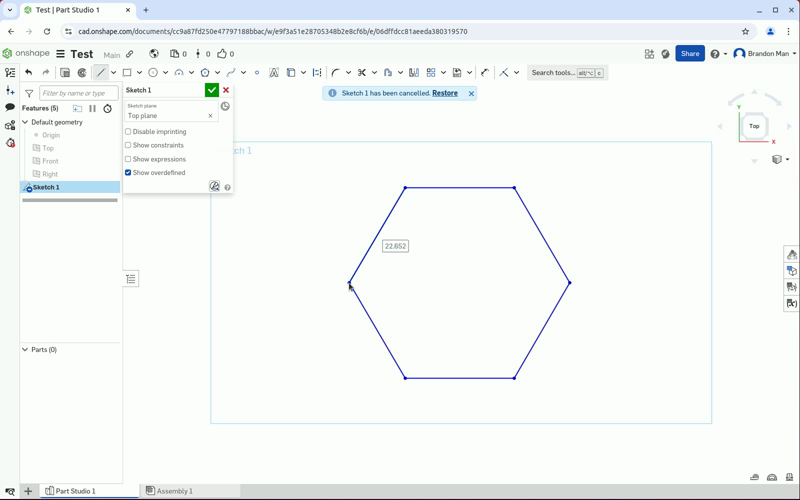
mouse_move(478, 304)
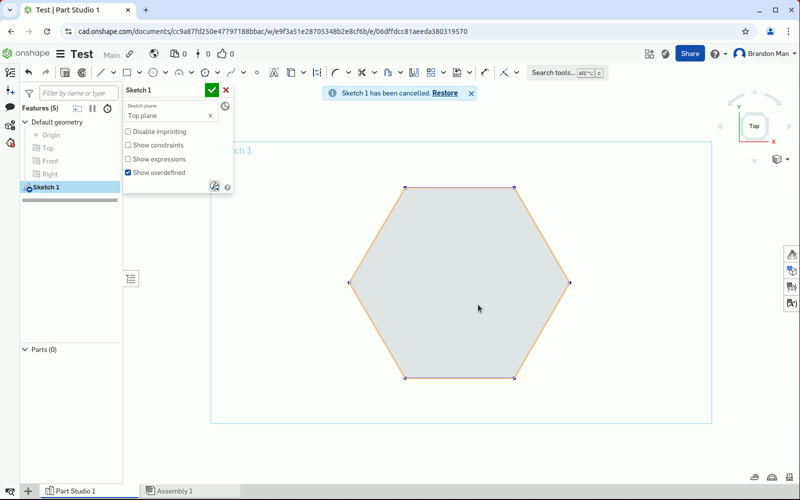
click(478, 304)
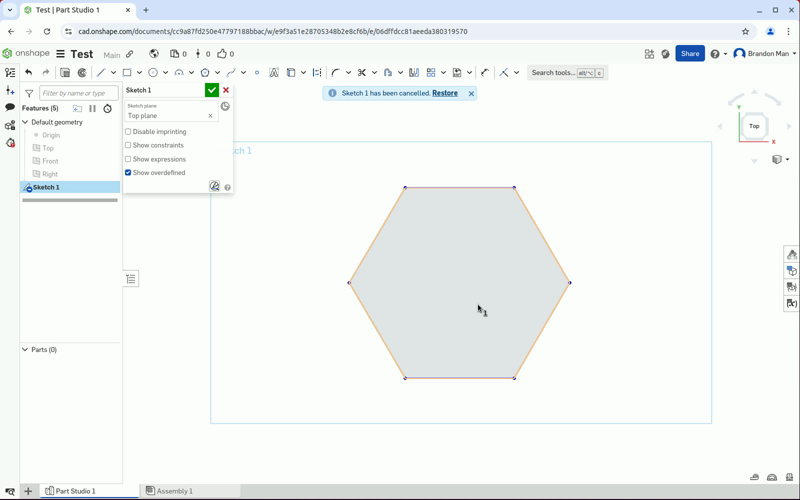
mouse_move(73, 352)
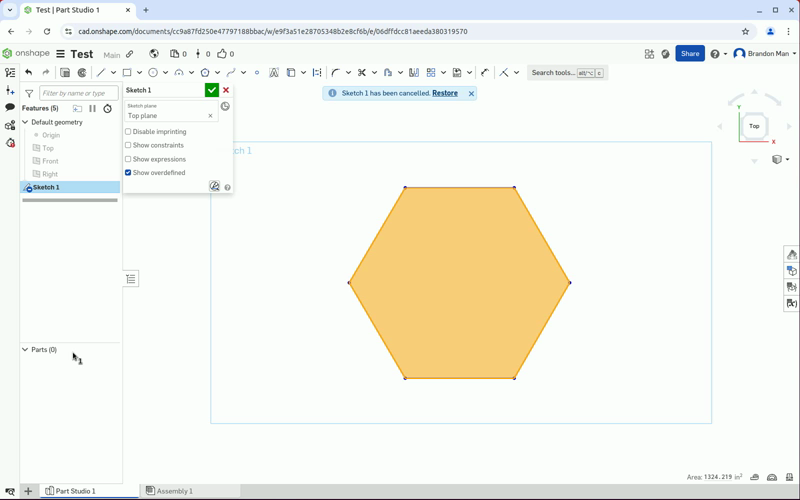
key(shift+y)
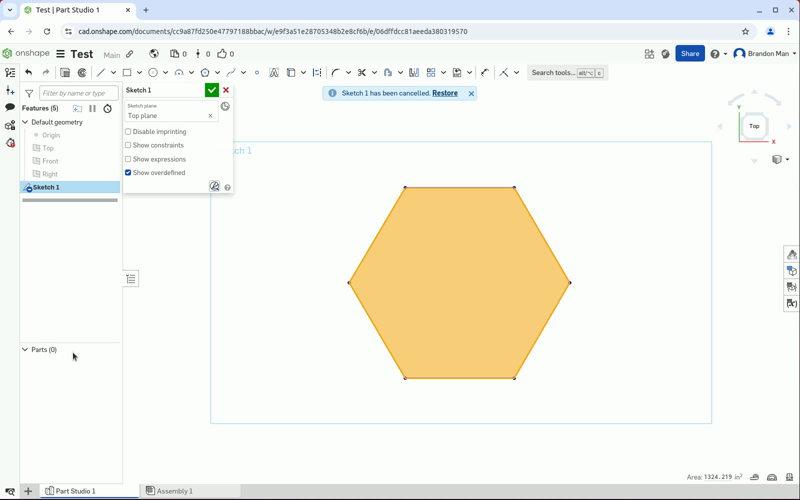
key(shift+e)
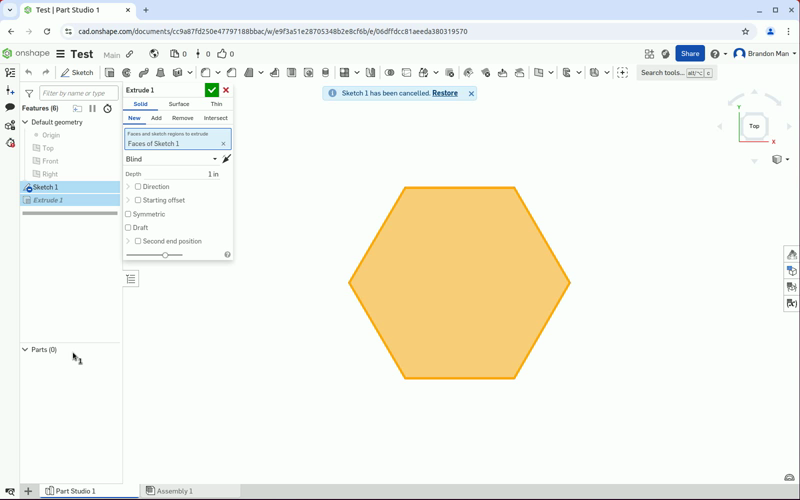
mouse_move(143, 106)
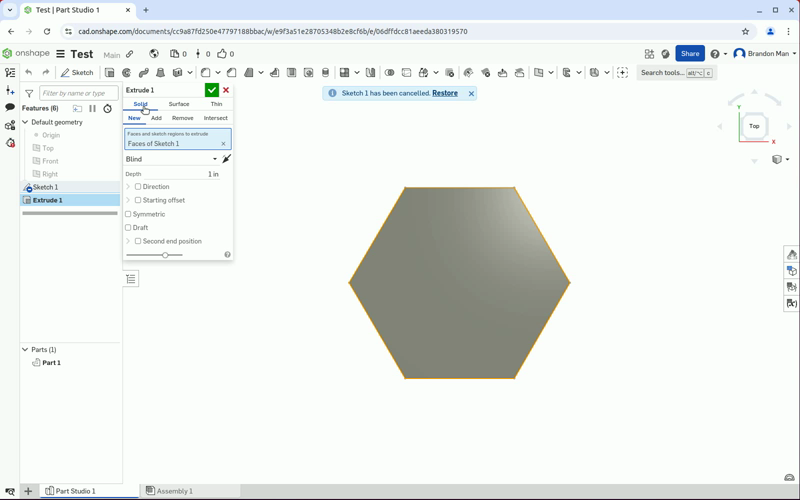
click(143, 106)
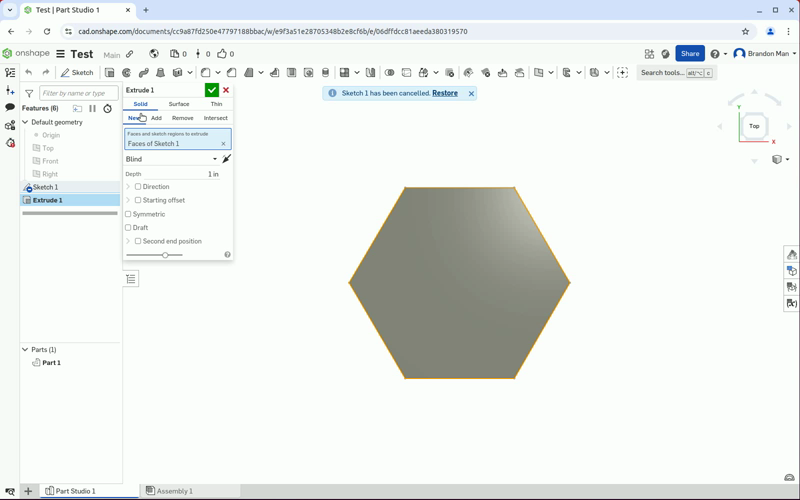
mouse_move(137, 120)
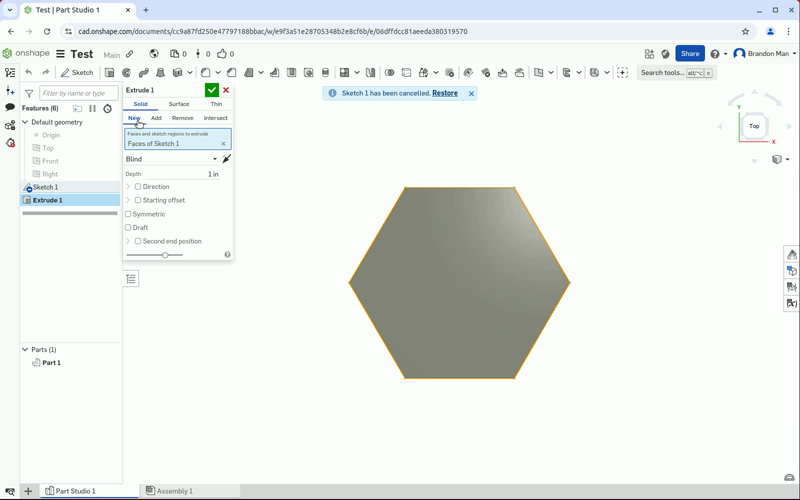
click(137, 120)
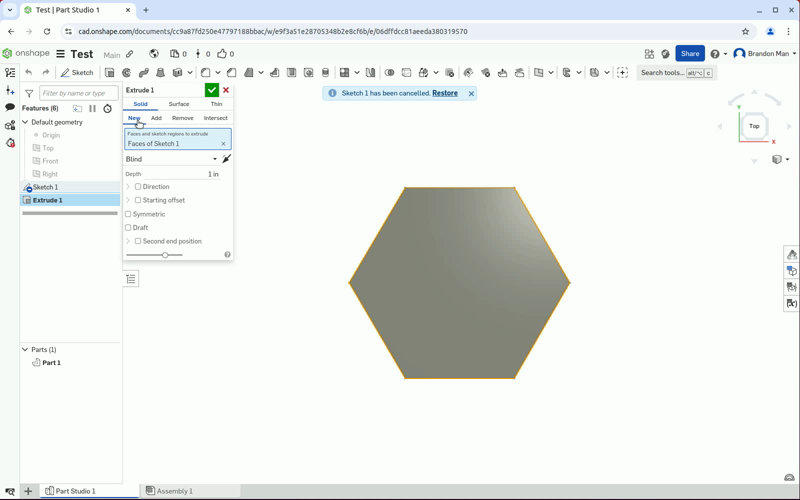
key(tab, 4)
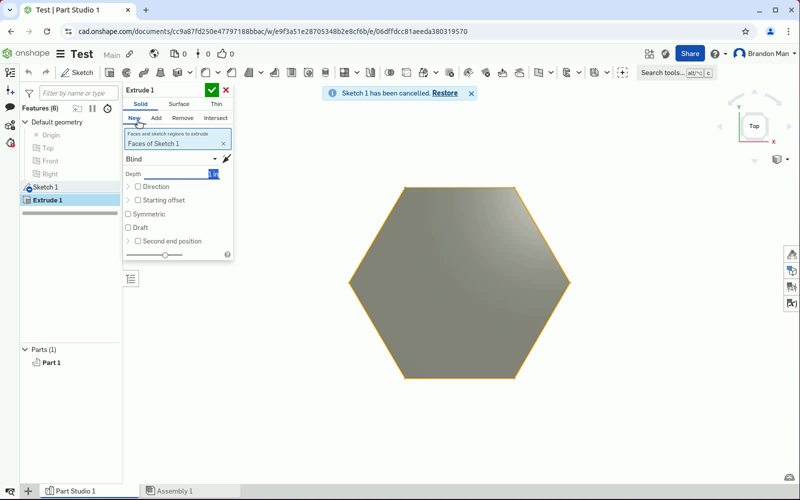
text(15.405)
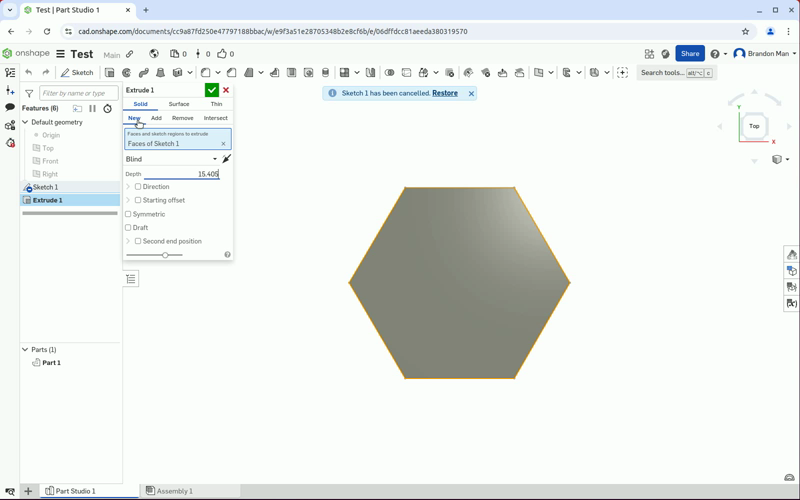
key(enter)
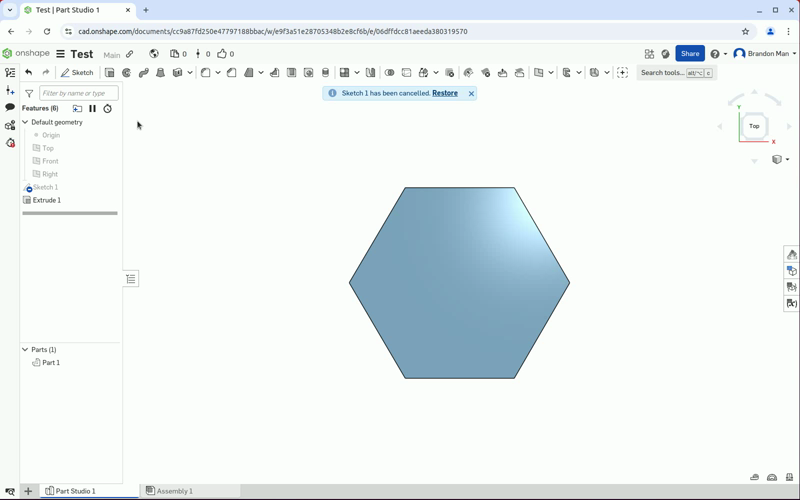
key(shift+h)
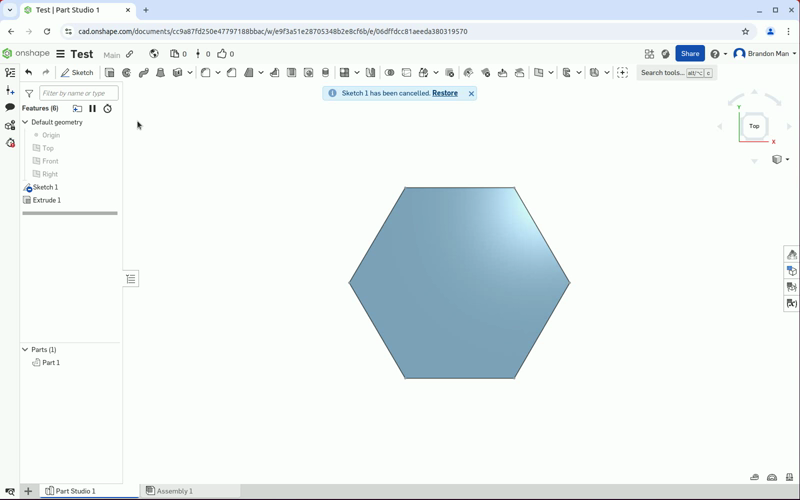
key(shift+h)
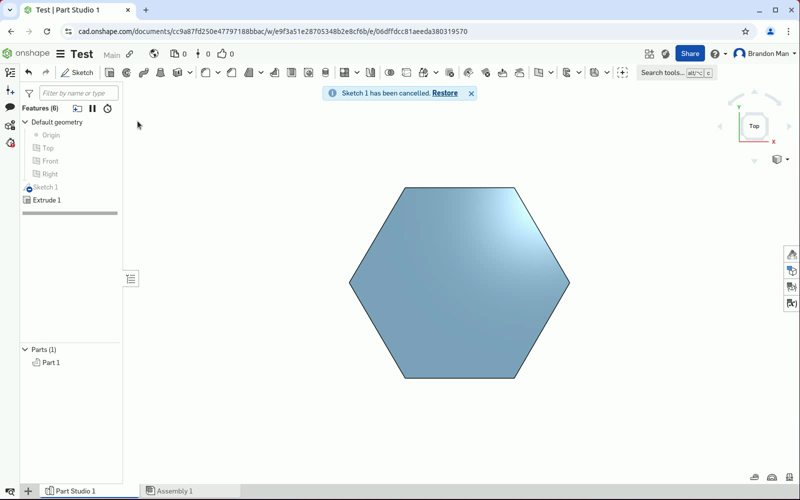
mouse_move(73, 189)
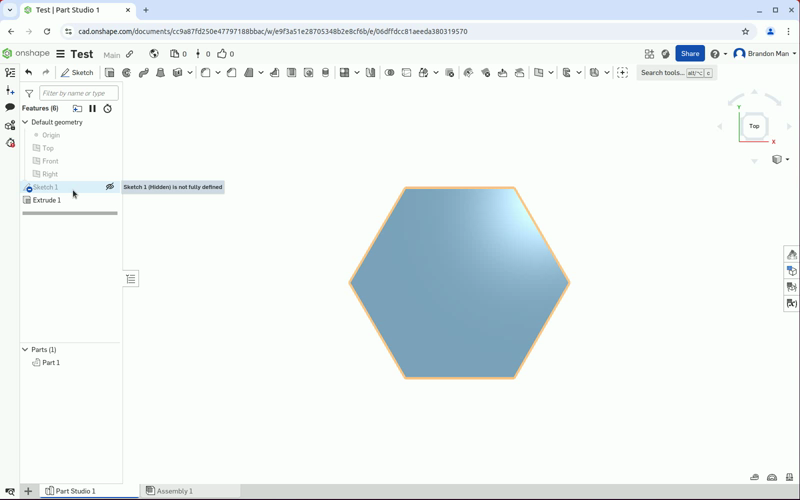
click(73, 189)
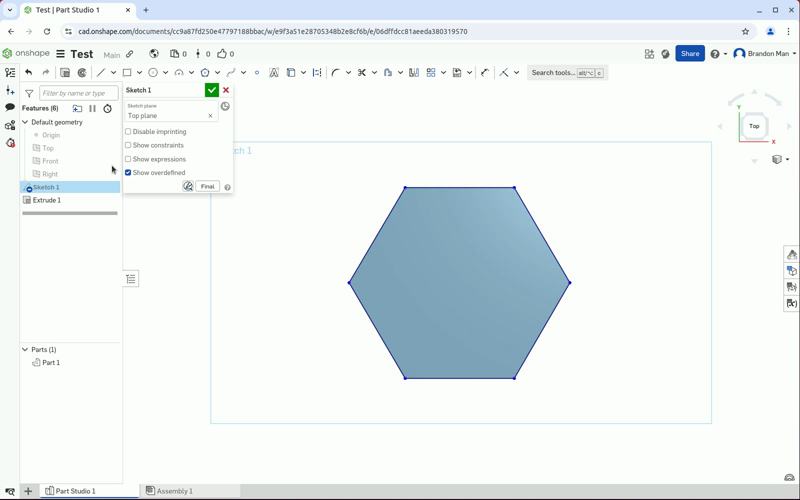
mouse_move(229, 92)
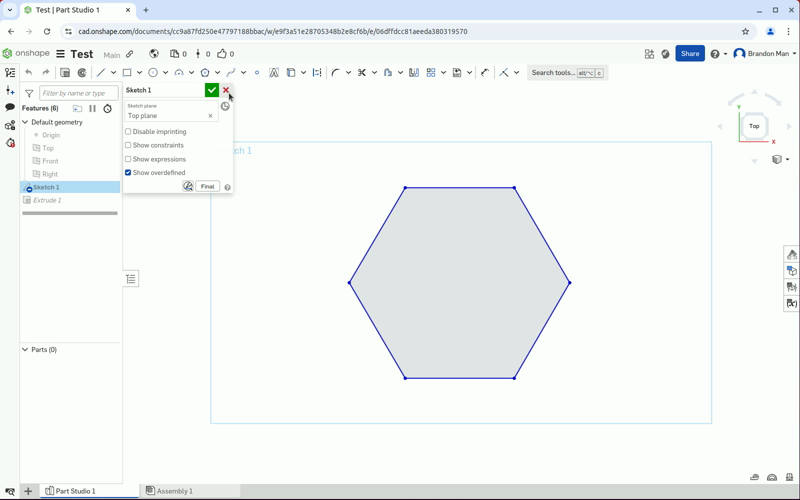
click(229, 92)
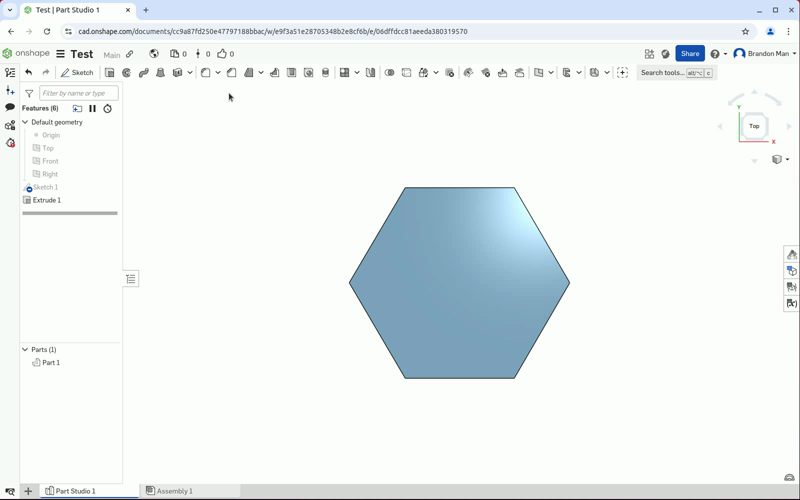
mouse_move(541, 75)
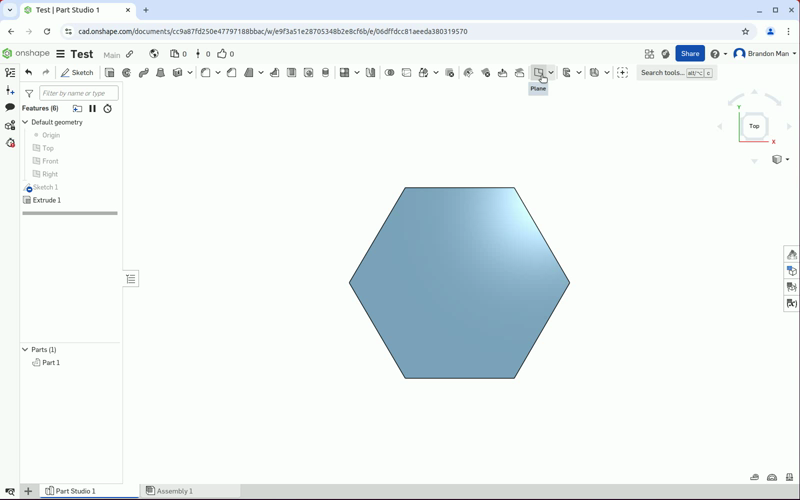
click(541, 75)
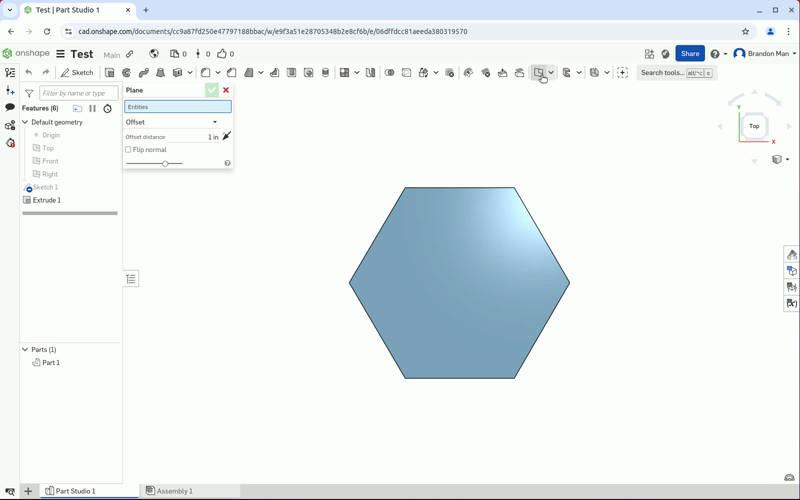
mouse_move(73, 150)
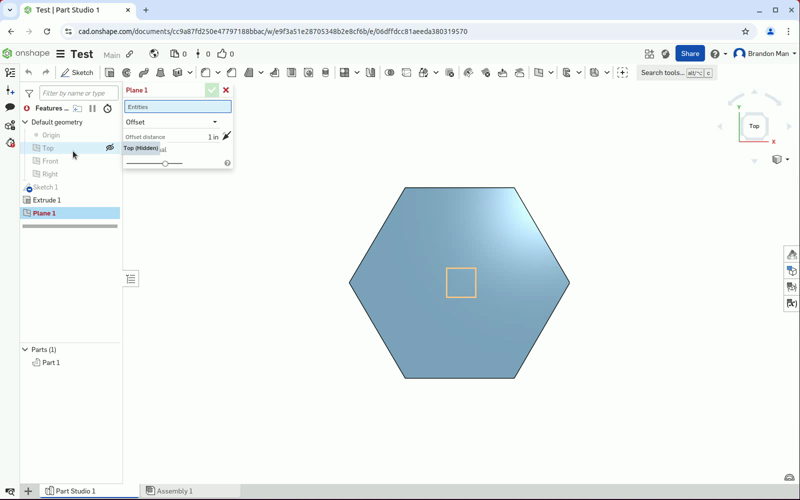
click(73, 150)
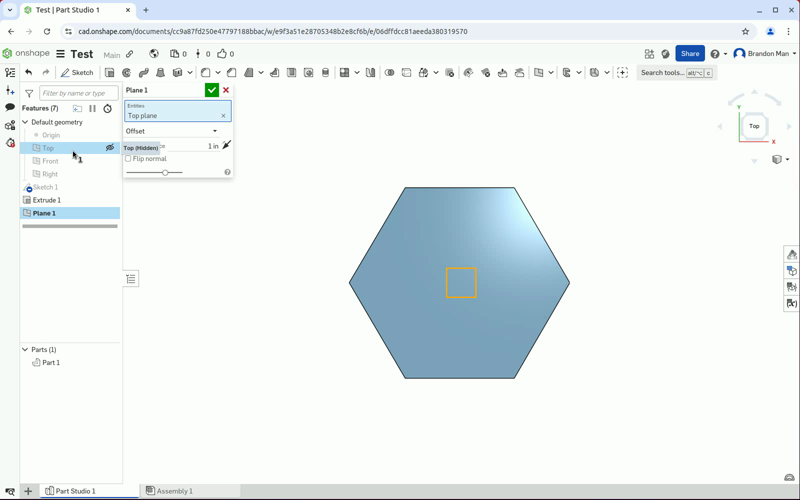
key(tab, 2)
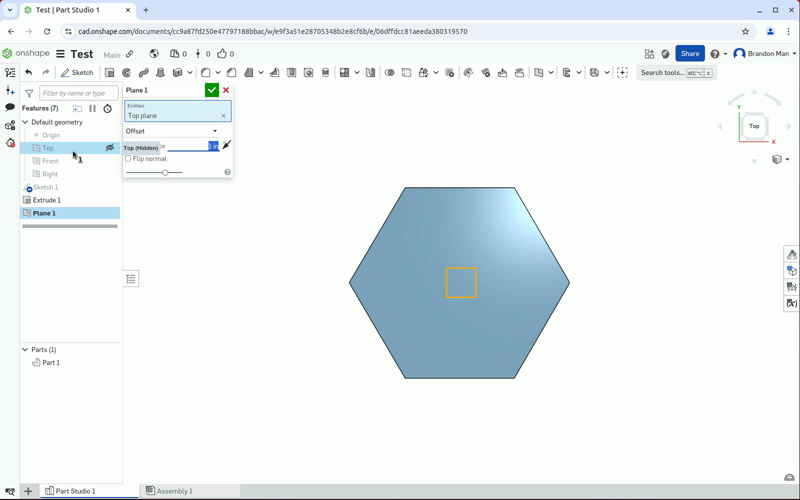
text(15.405)
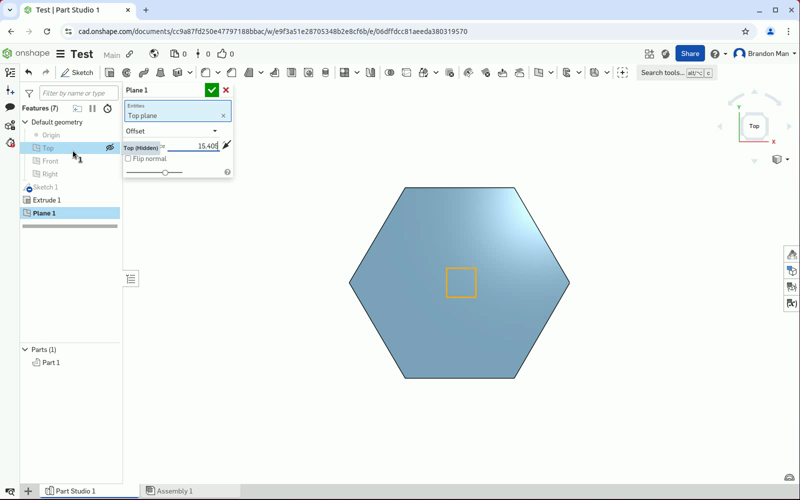
key(enter, 2)
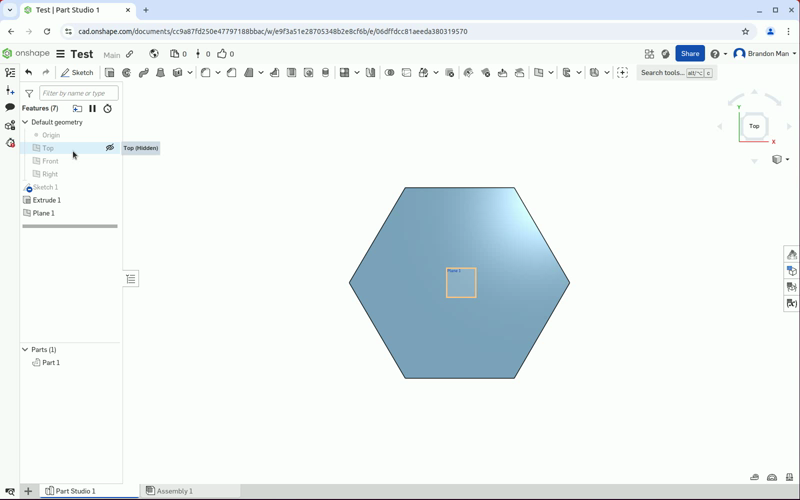
key(shift+s)
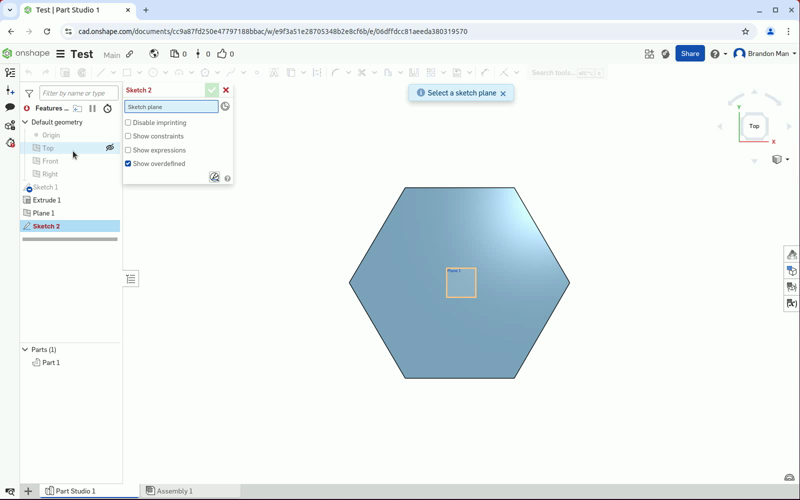
mouse_move(73, 215)
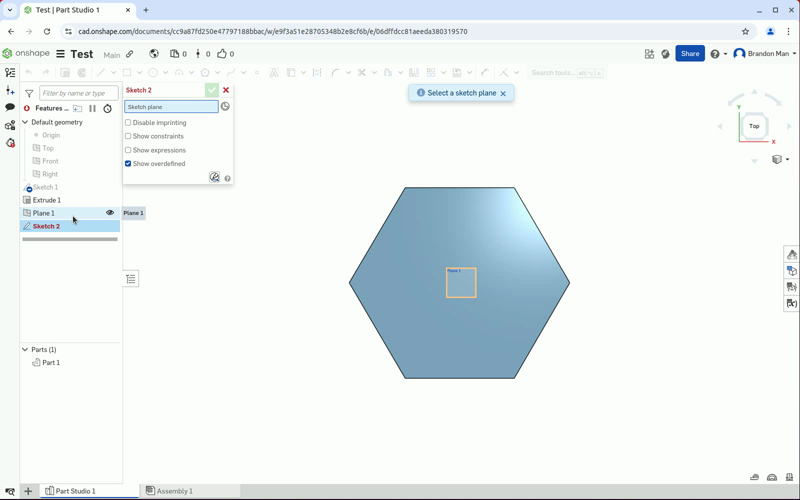
click(73, 215)
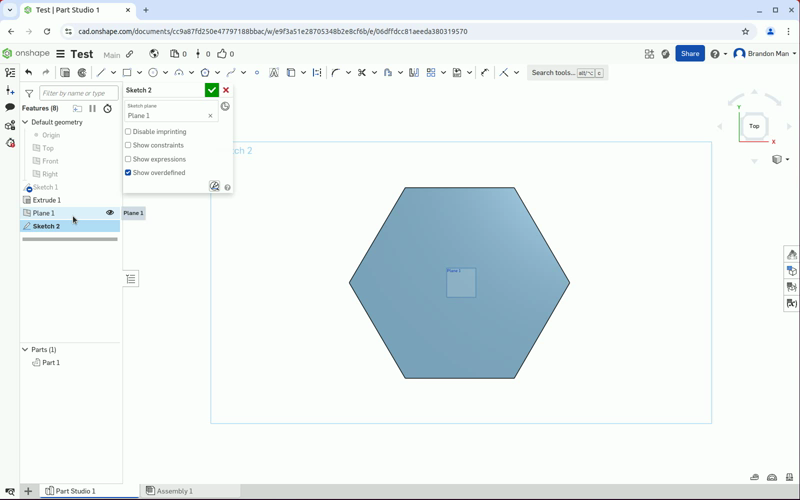
mouse_move(73, 352)
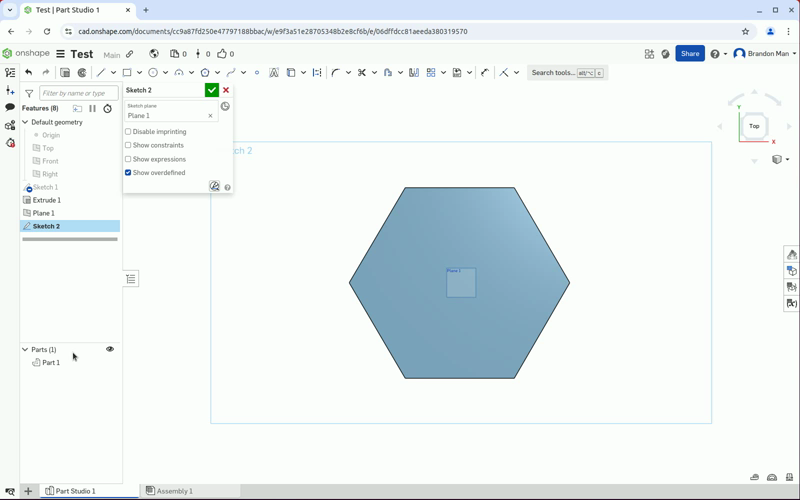
key(y)
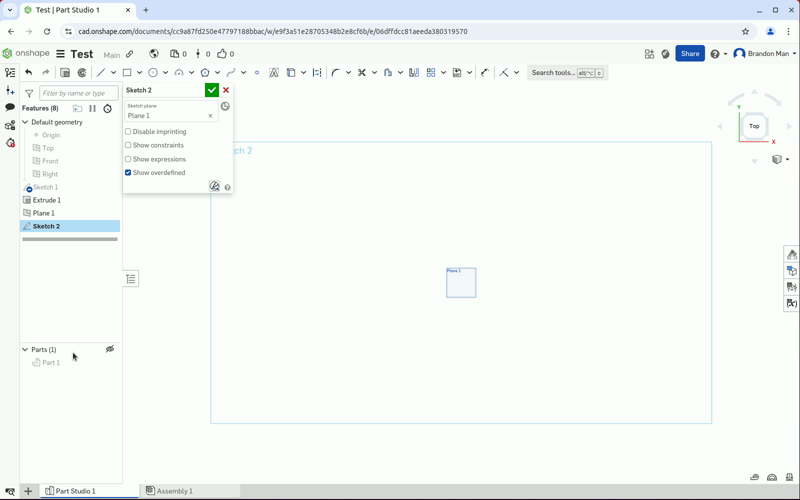
key(c)
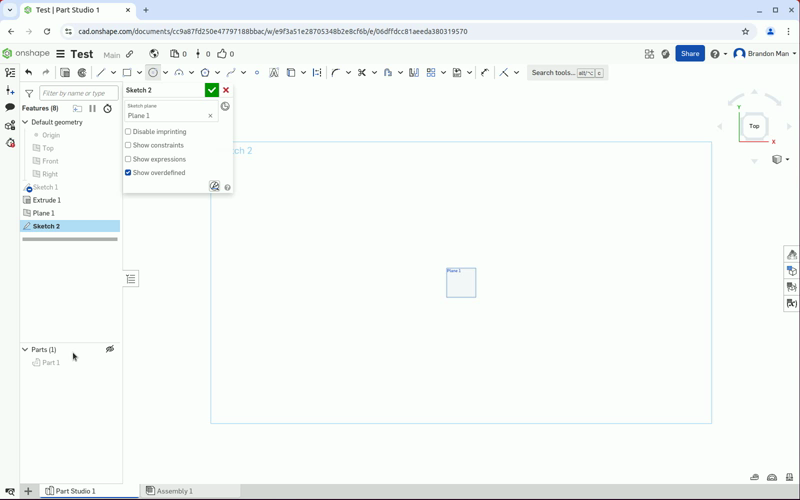
key_down(shift)
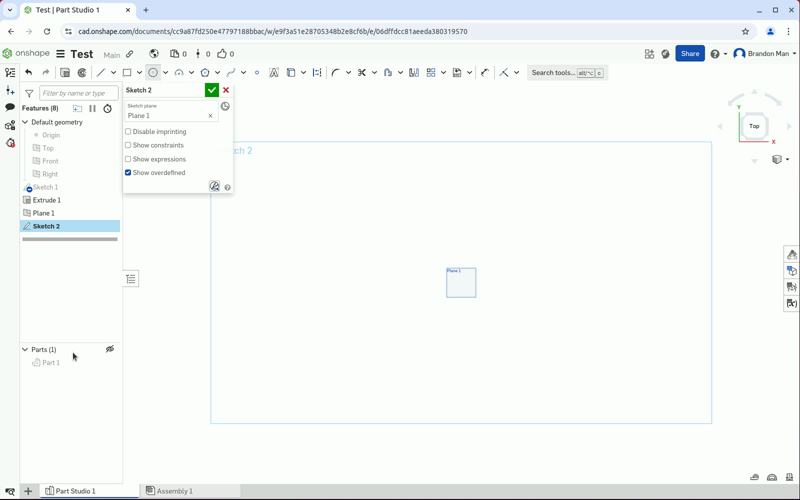
mouse_move(461, 282)
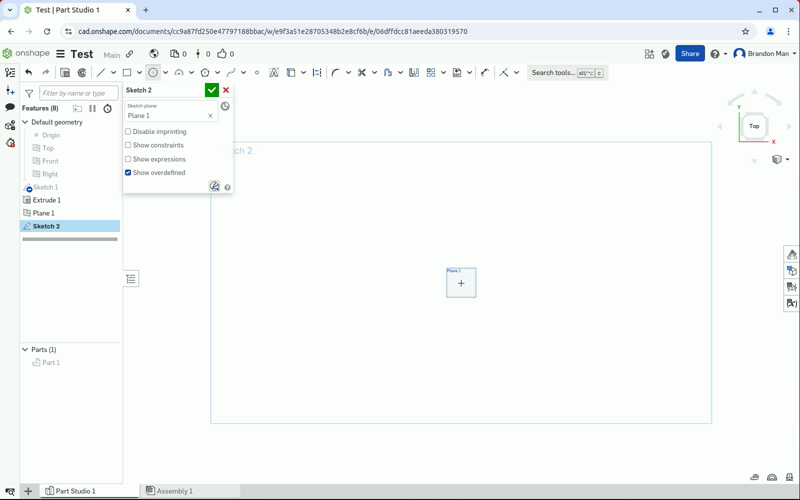
click(461, 282)
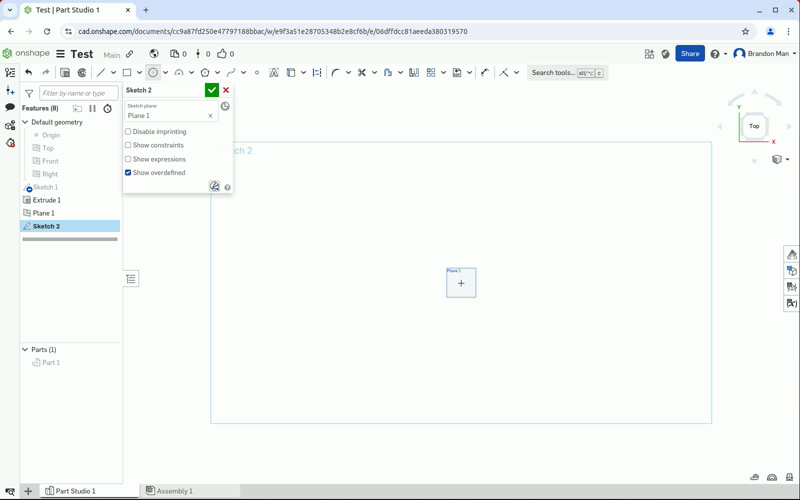
key_up(shift)
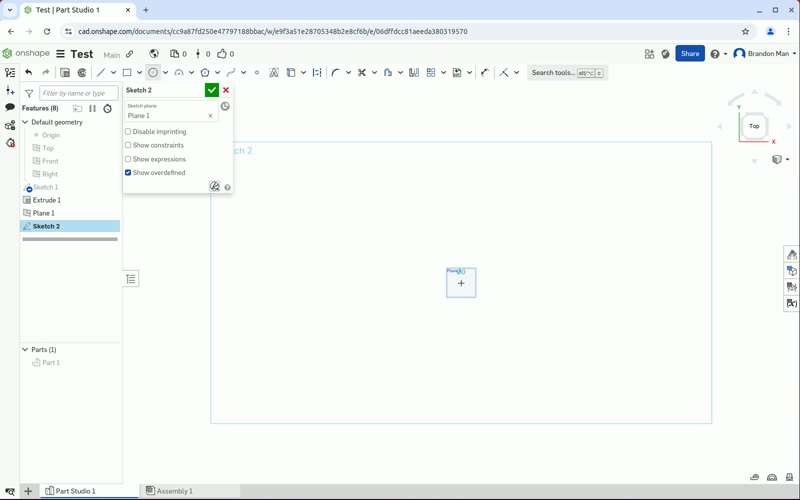
mouse_move(552, 282)
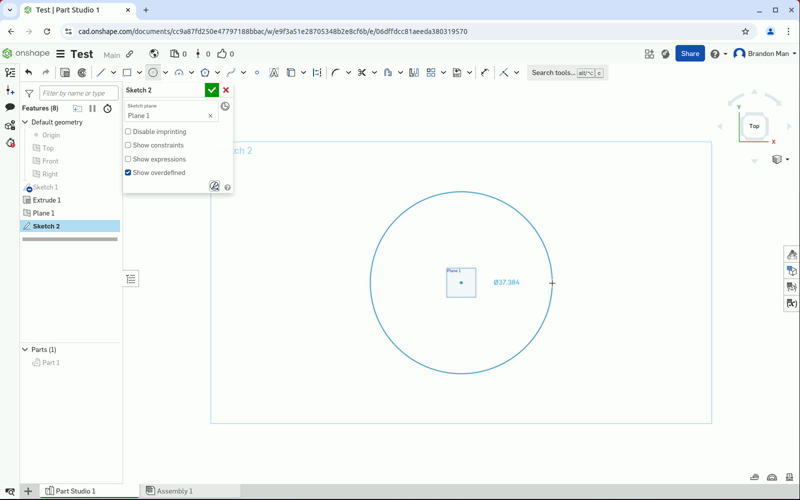
click(552, 282)
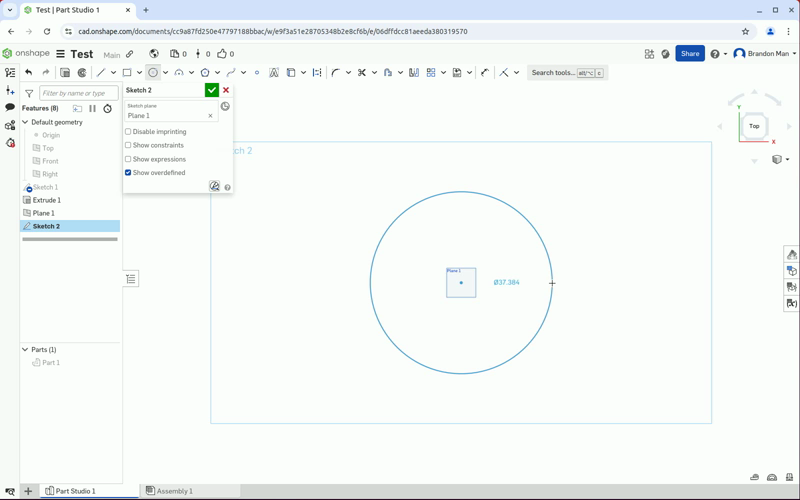
key(esc)
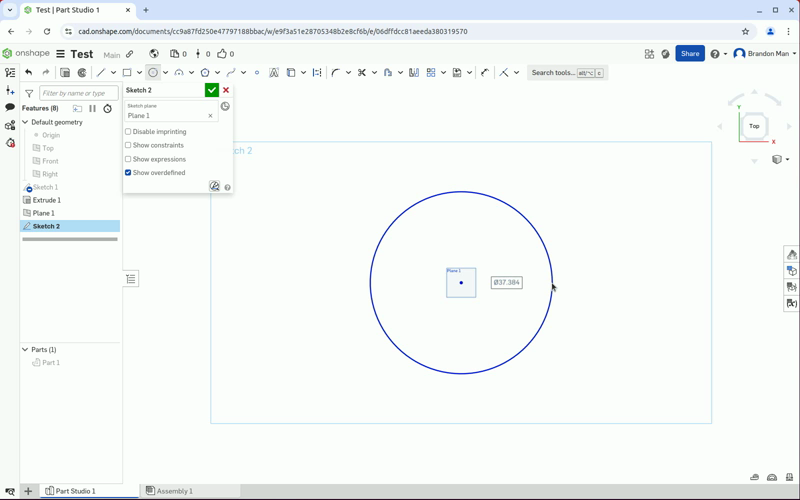
mouse_move(390, 291)
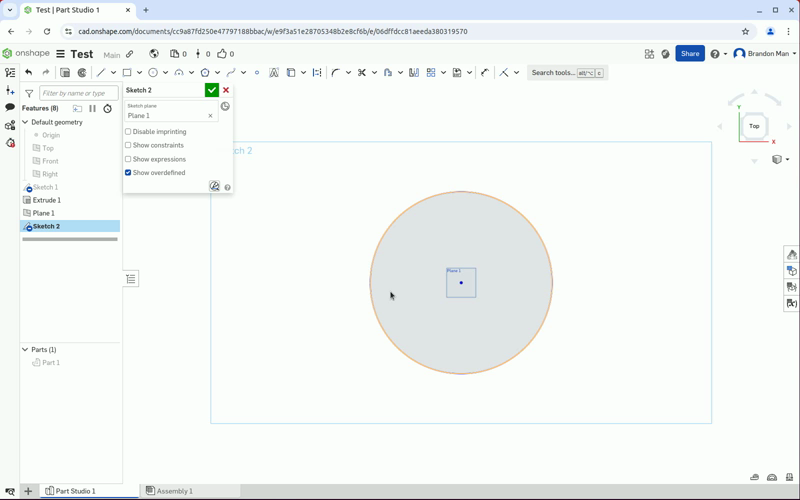
click(390, 291)
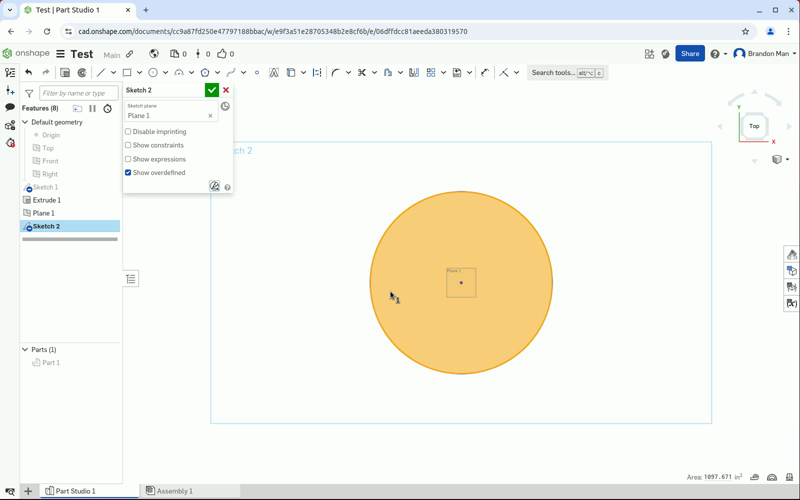
mouse_move(73, 352)
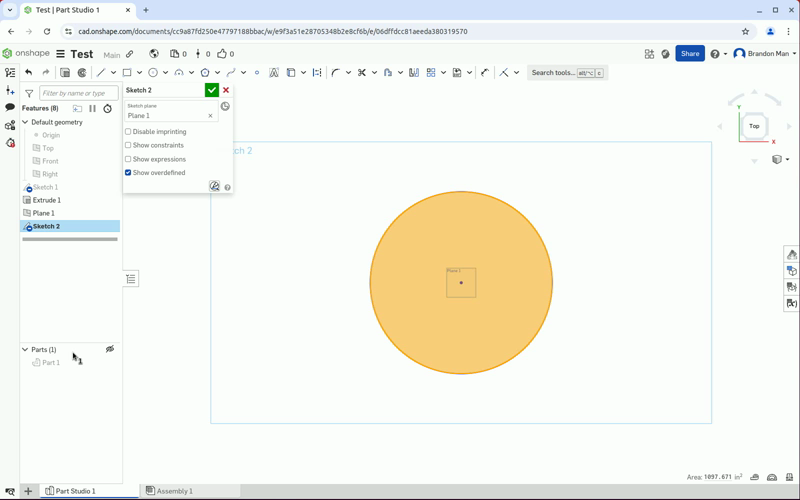
key(shift+y)
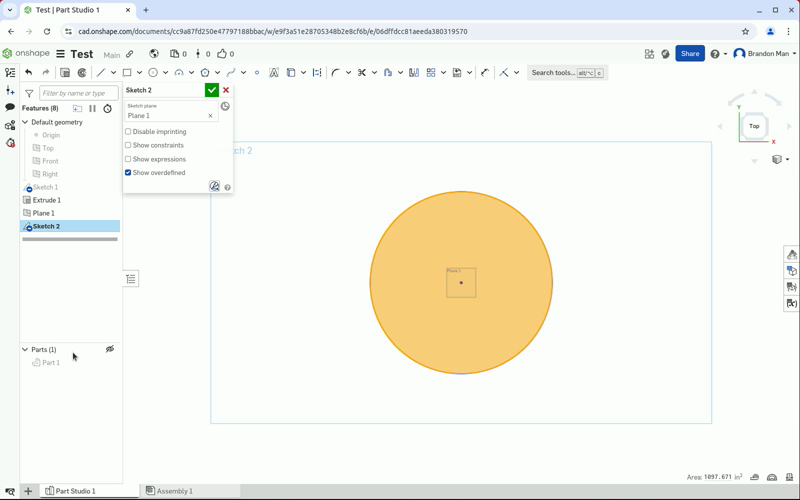
key(shift+e)
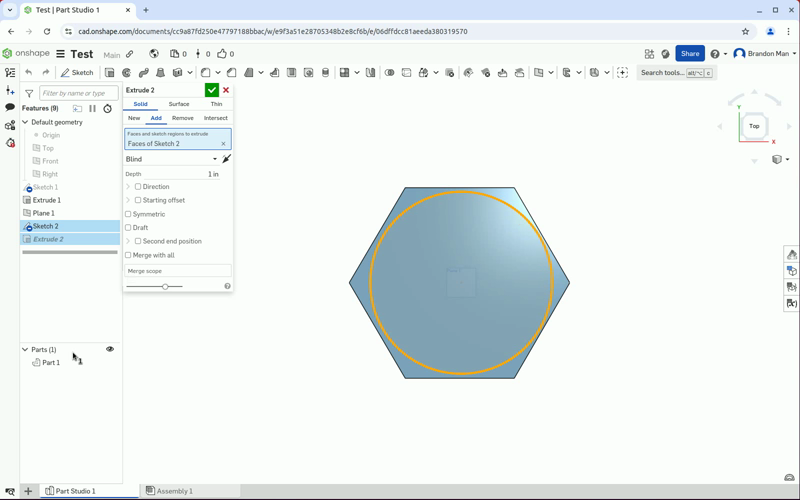
mouse_move(143, 106)
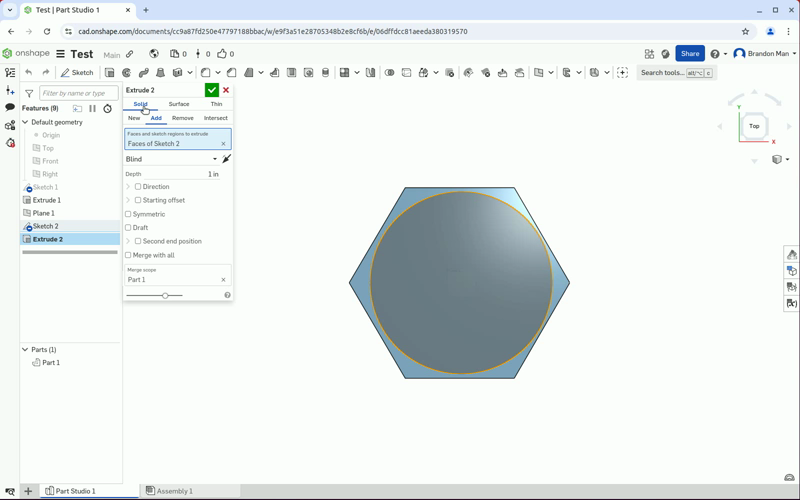
click(143, 106)
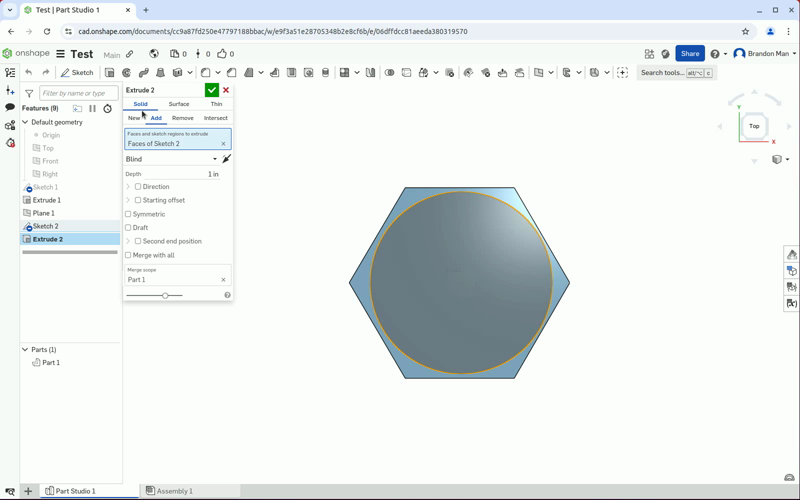
mouse_move(137, 120)
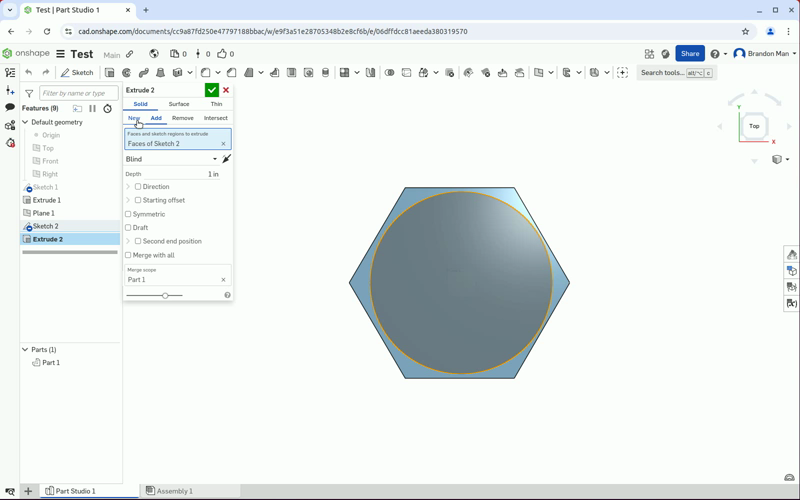
click(137, 120)
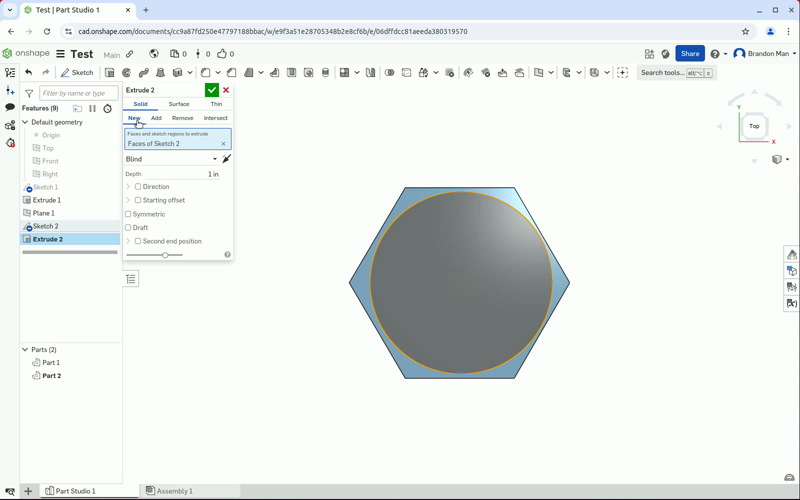
key(tab, 4)
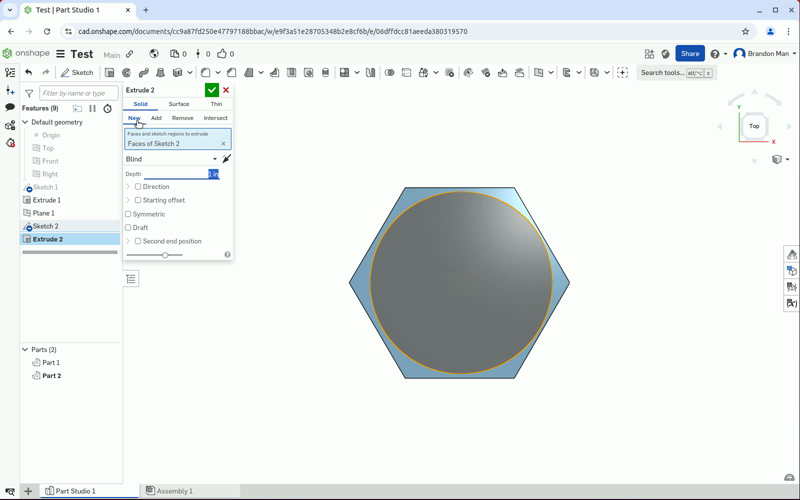
text(7.703)
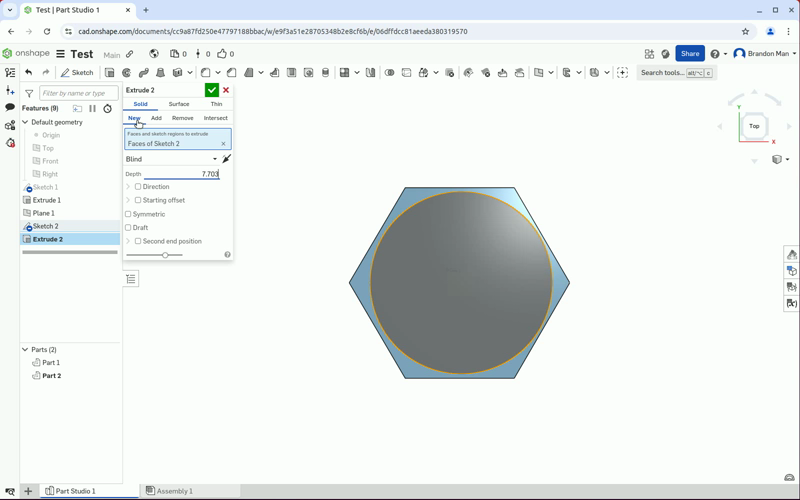
key(enter)
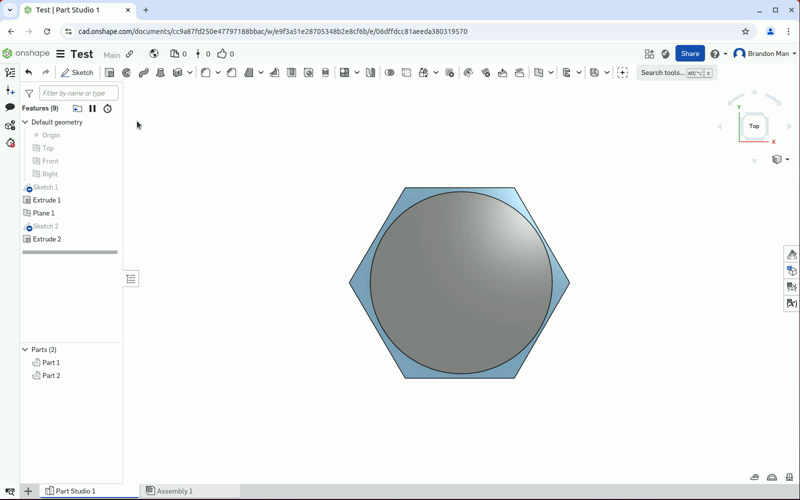
key(shift+h)
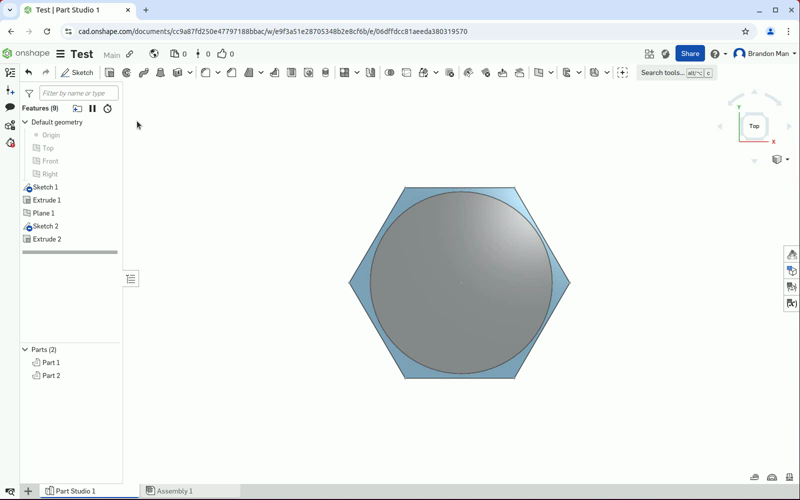
key(shift+h)
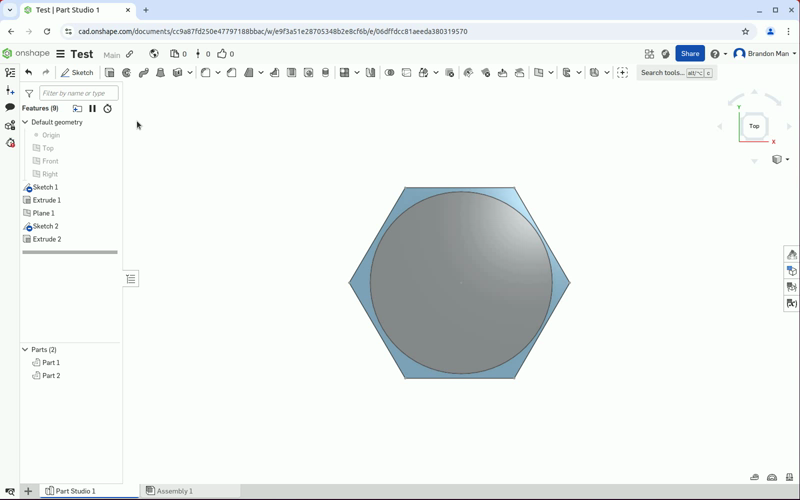
key(shift+7)
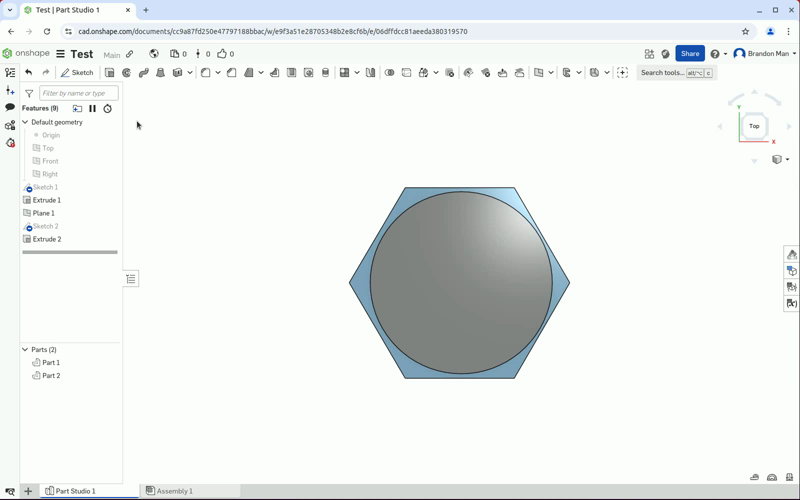
key(up, 3)
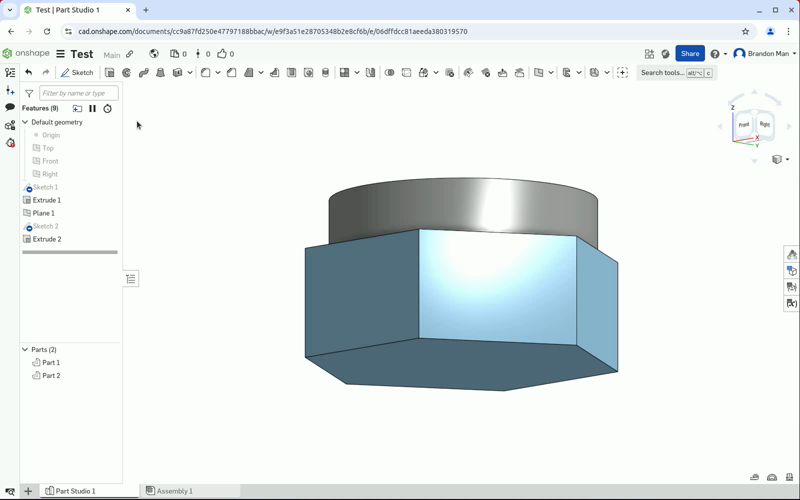
key(left, 3)
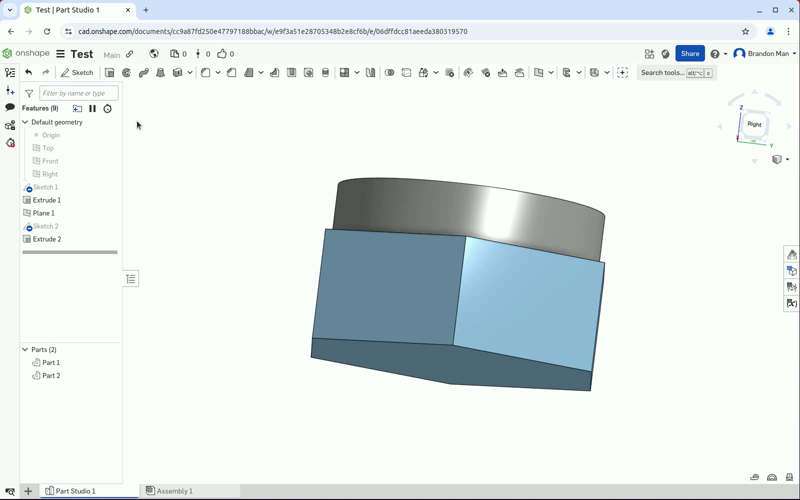
key(right, 3)
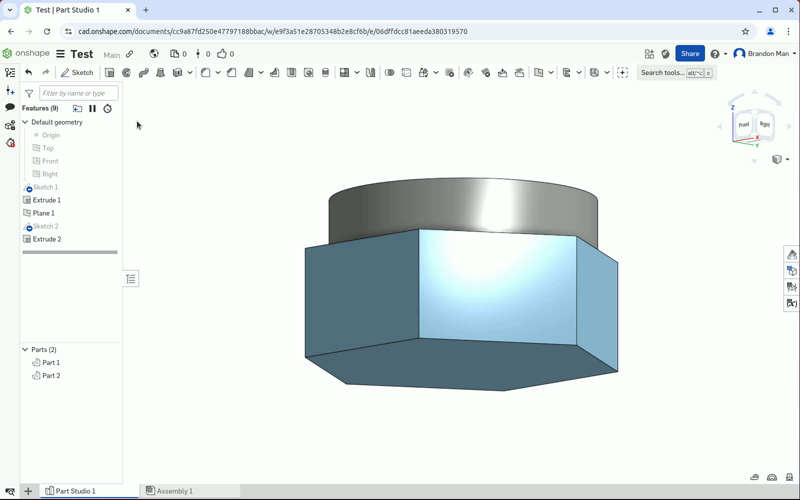
key(down, 3)
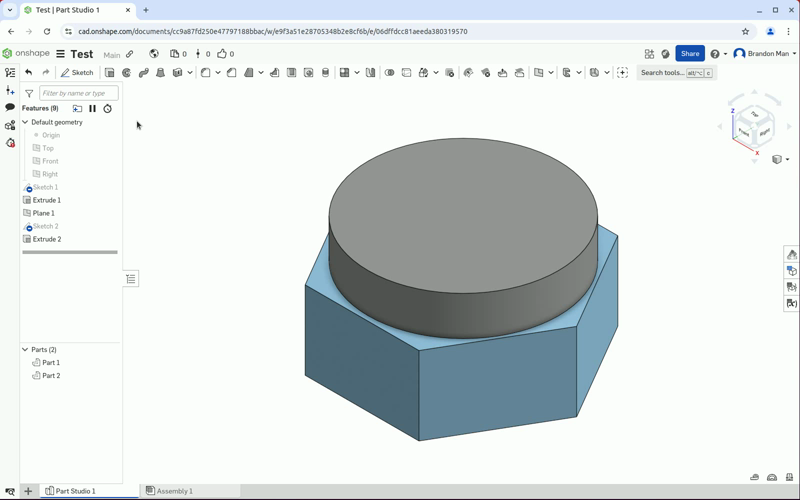
mouse_move(73, 189)
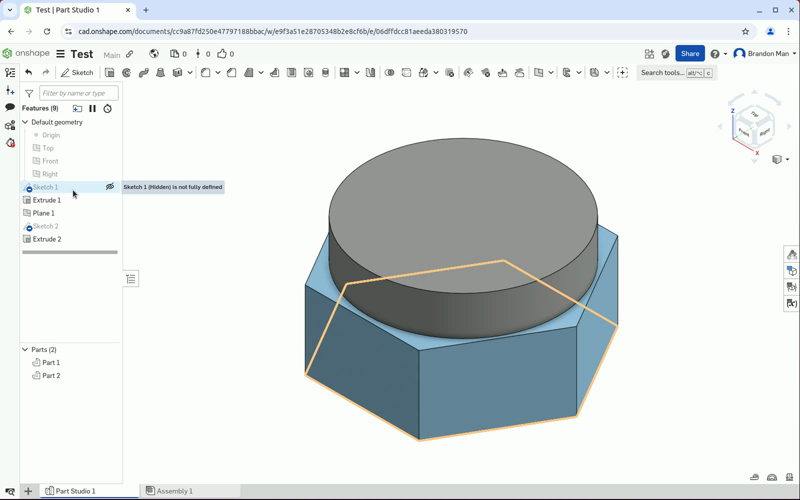
click(73, 189)